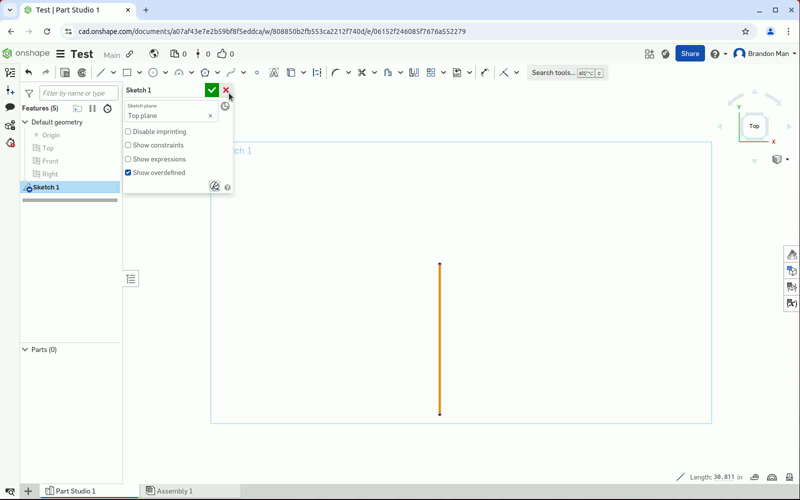
key(shift+h)
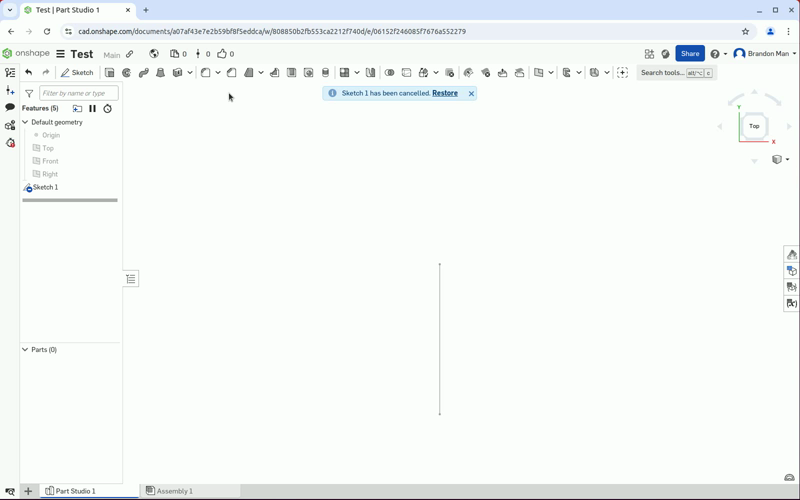
mouse_move(73, 352)
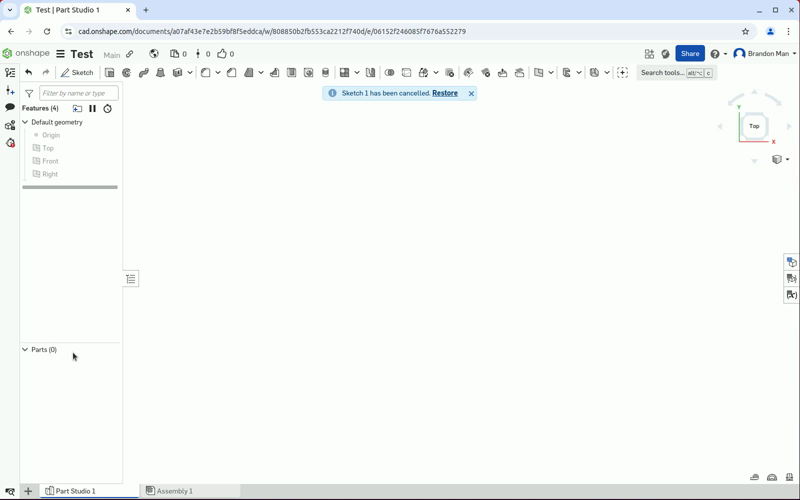
key(y)
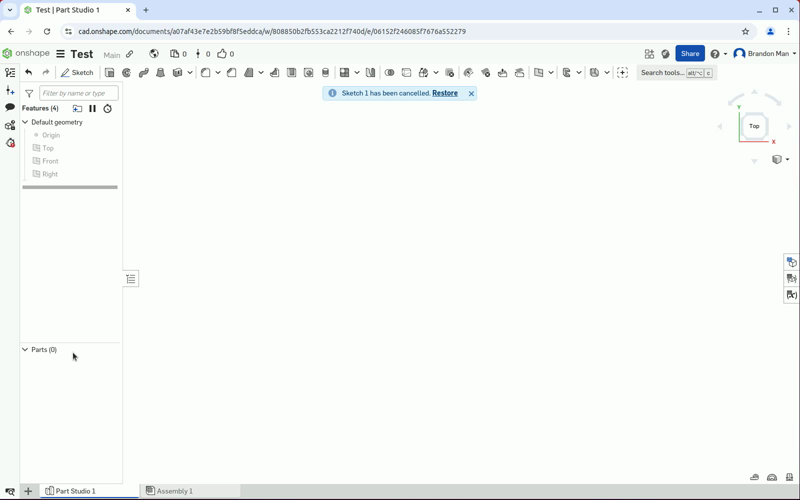
key(shift+p)
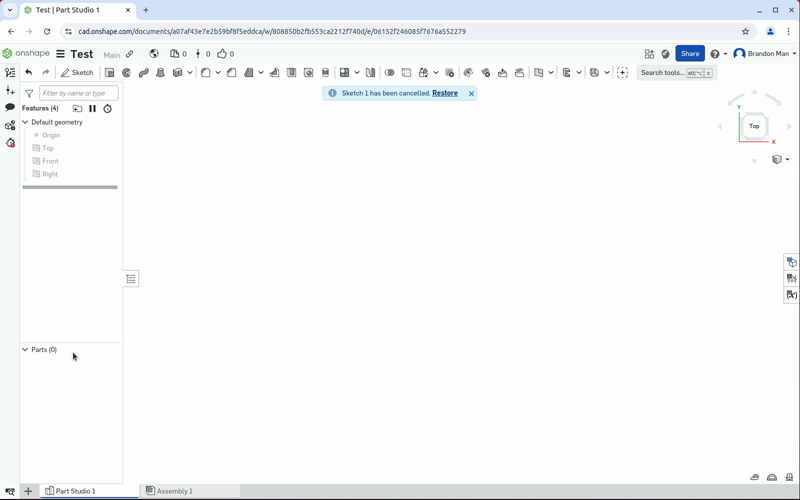
key(space)
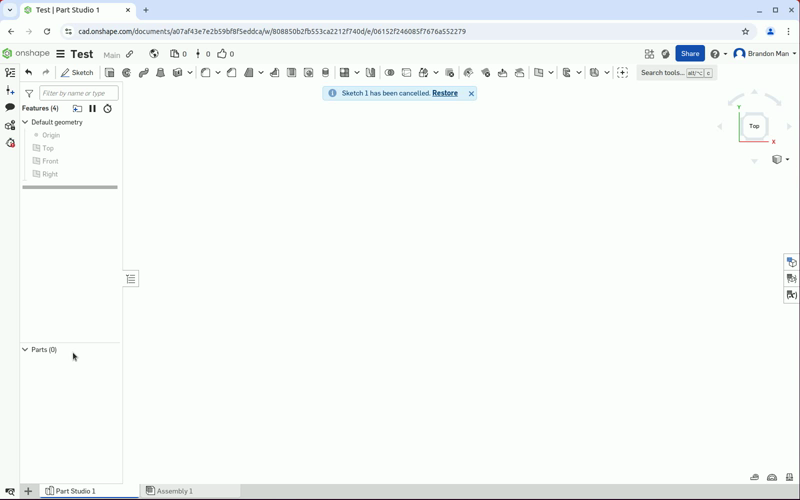
key_down(shift)
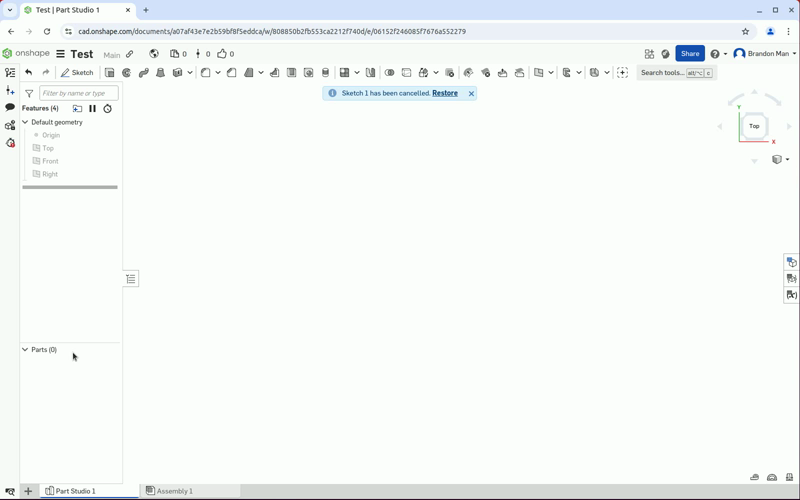
key(up)
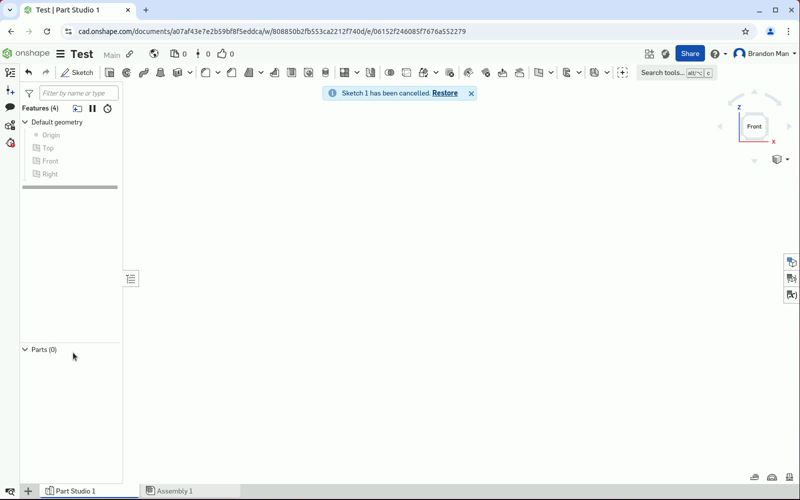
key_up(shift)
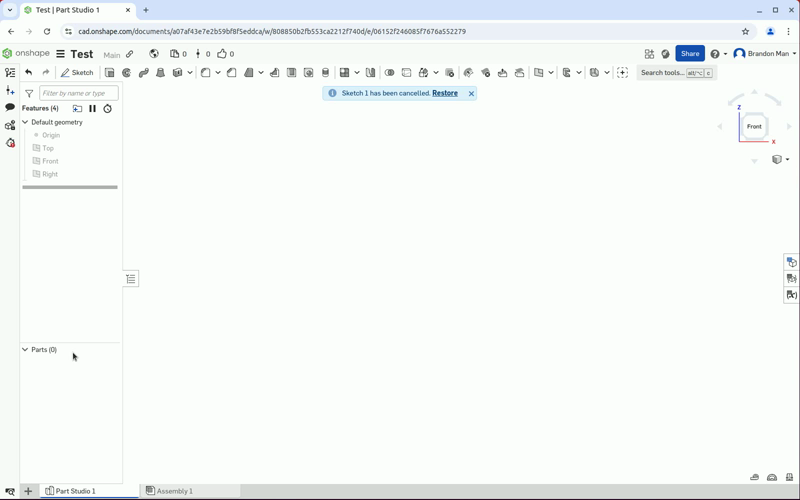
mouse_move(73, 352)
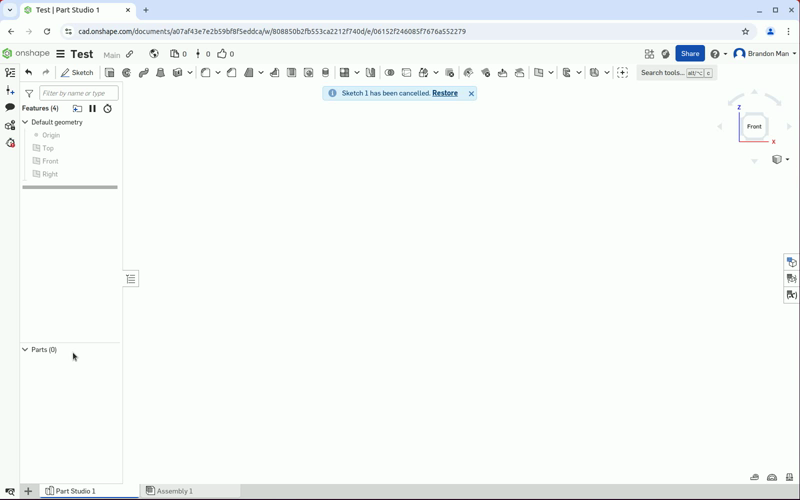
key(shift+y)
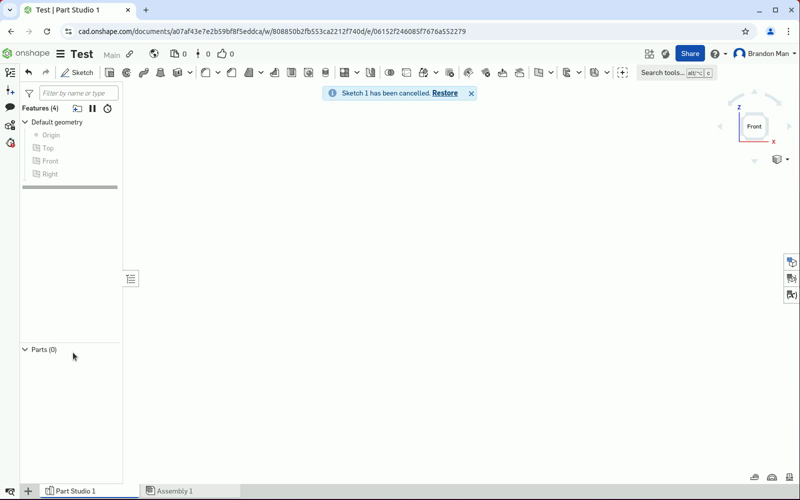
key(shift+s)
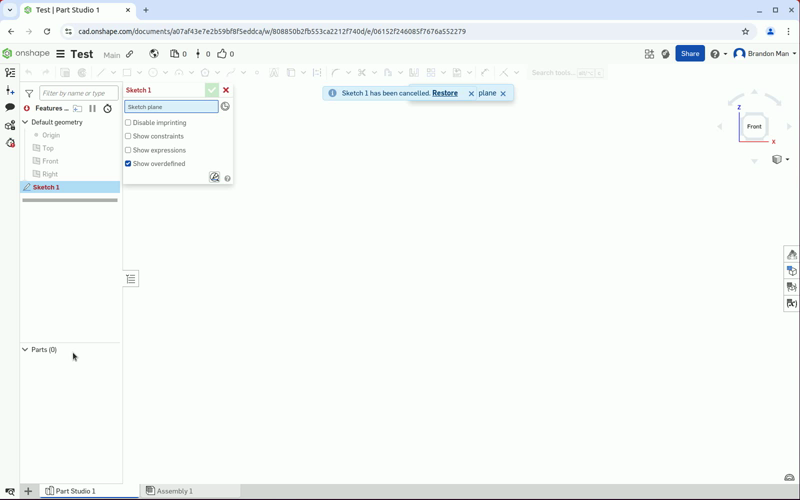
mouse_move(73, 163)
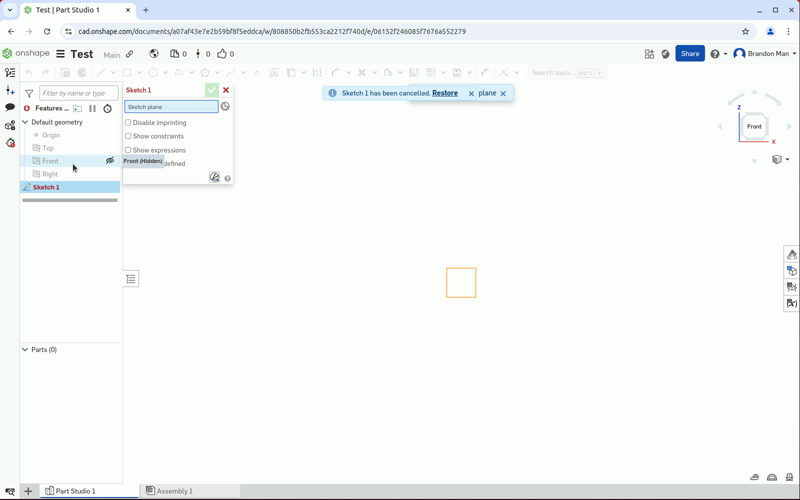
click(73, 163)
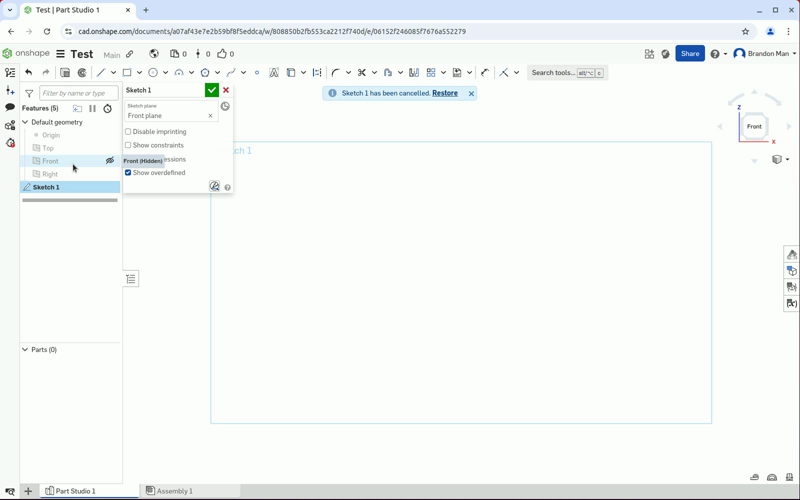
mouse_move(73, 352)
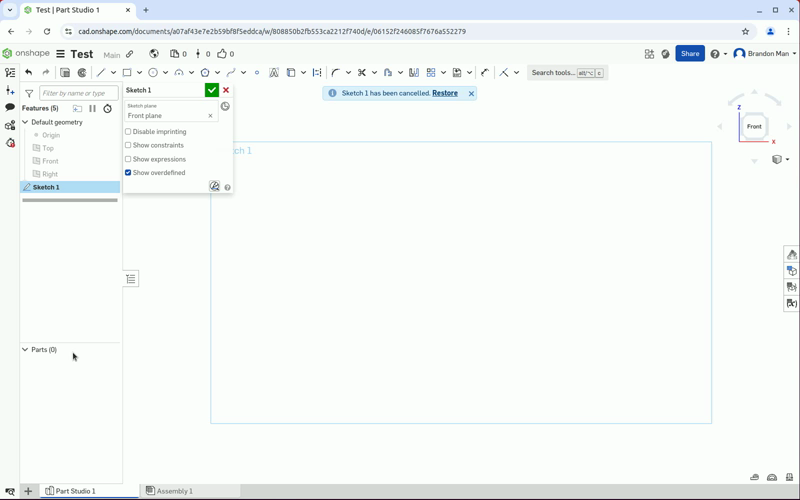
key(y)
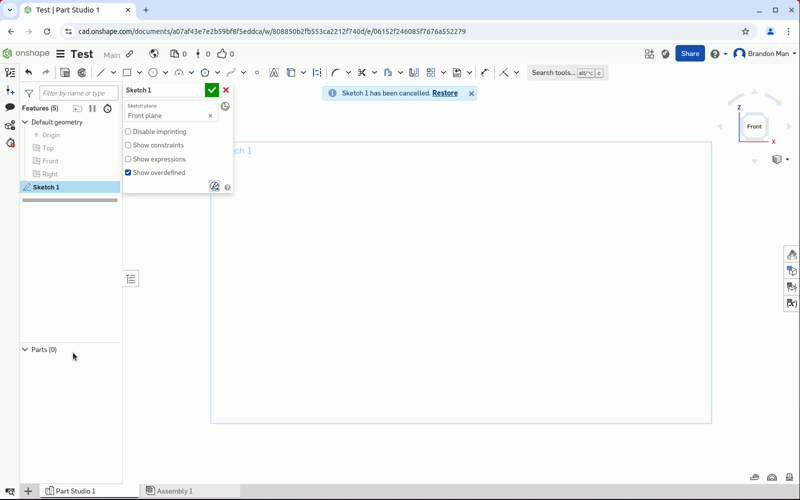
key(l)
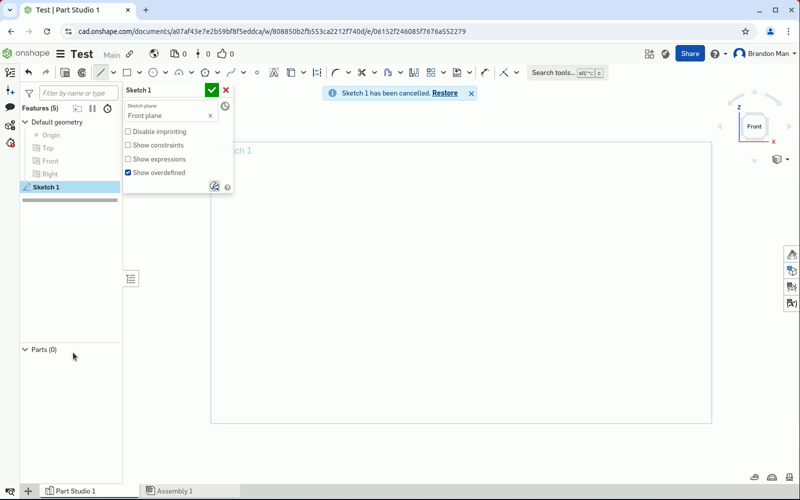
key_down(shift)
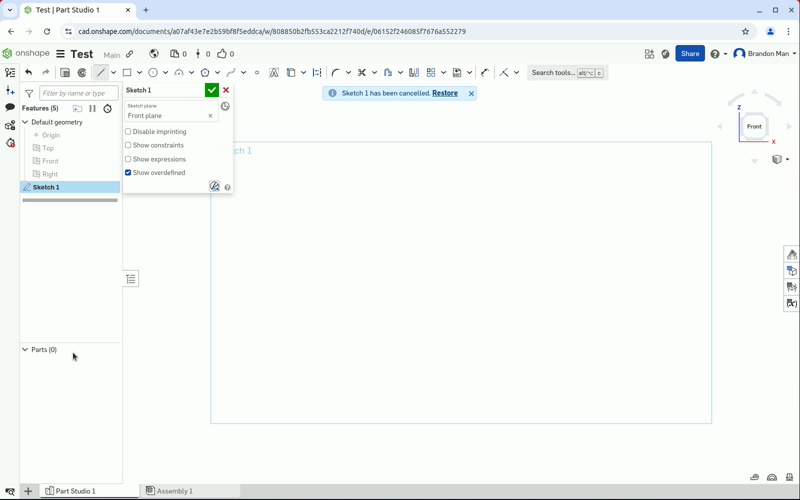
mouse_move(348, 345)
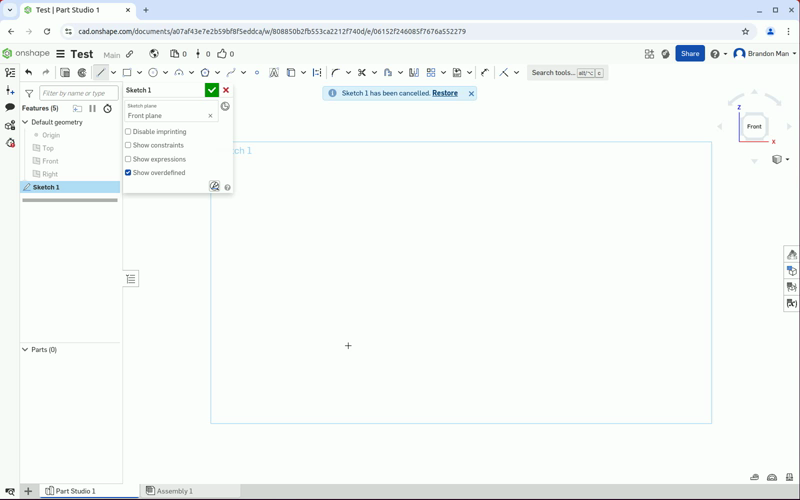
click(348, 345)
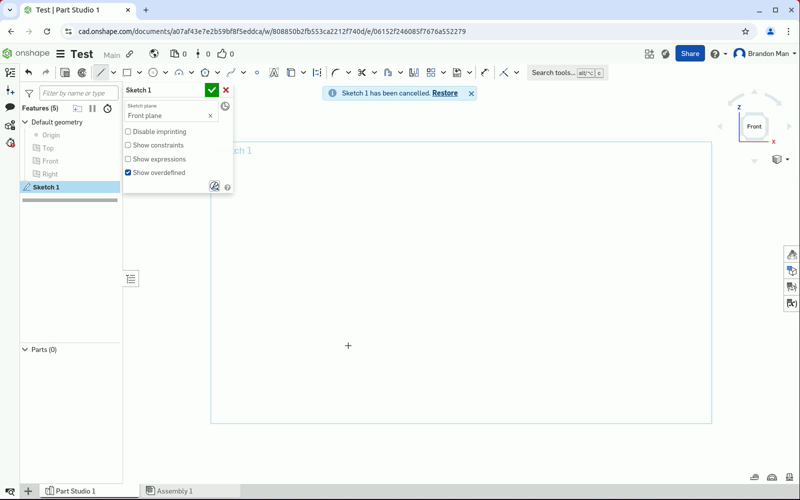
key_up(shift)
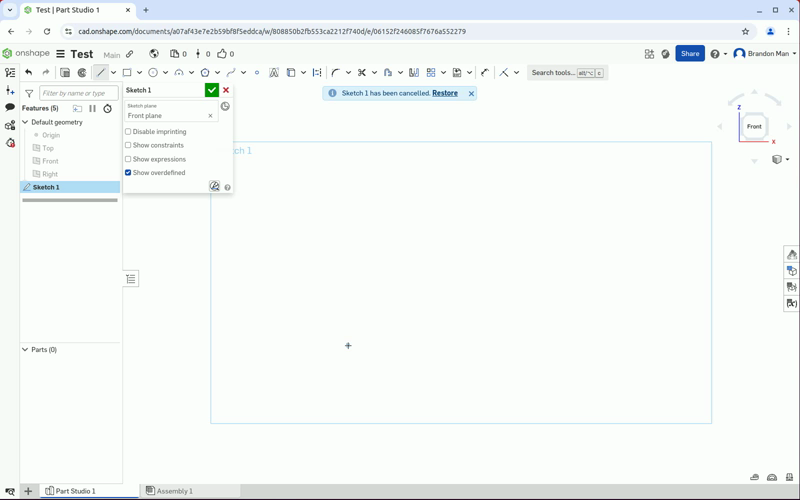
key_down(shift)
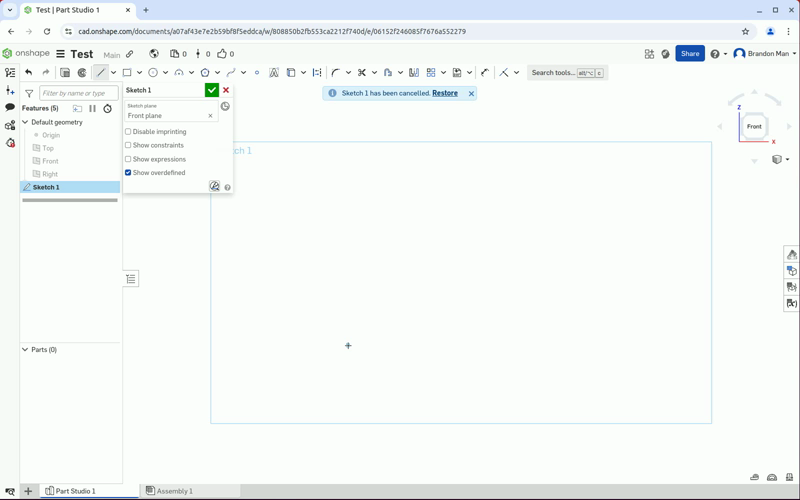
mouse_move(378, 345)
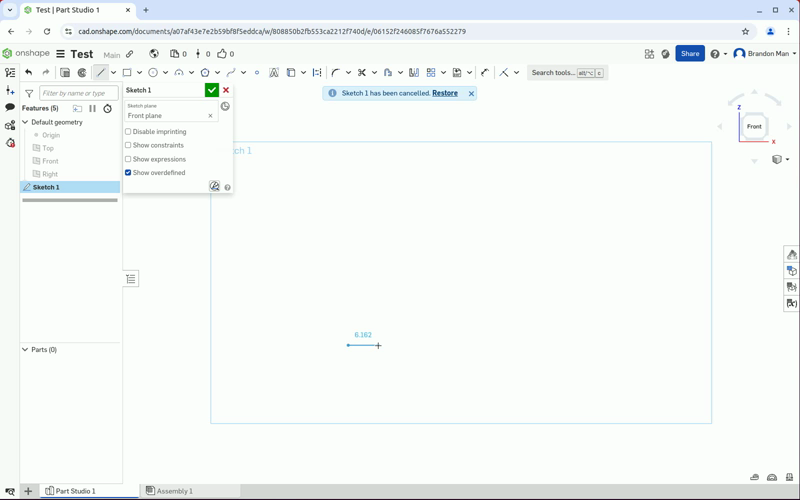
mouse_move(387, 345)
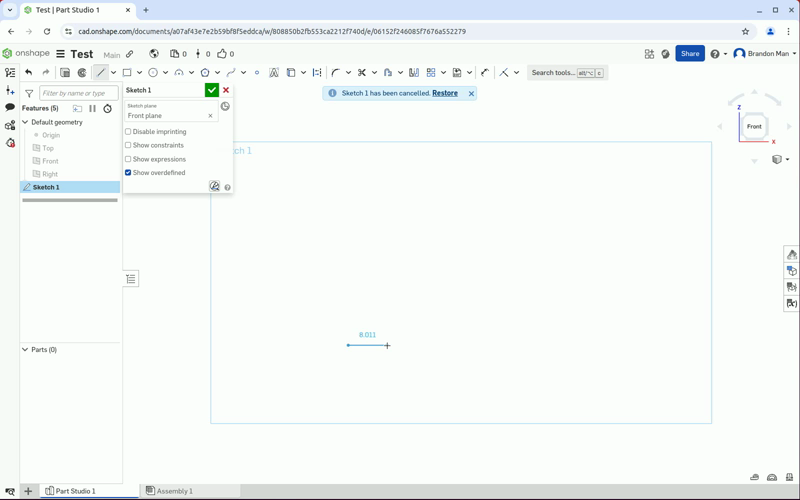
click(387, 345)
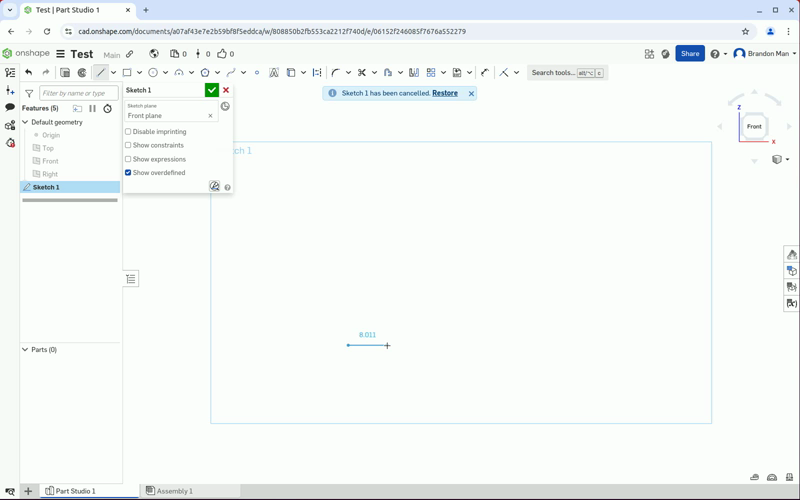
key_up(shift)
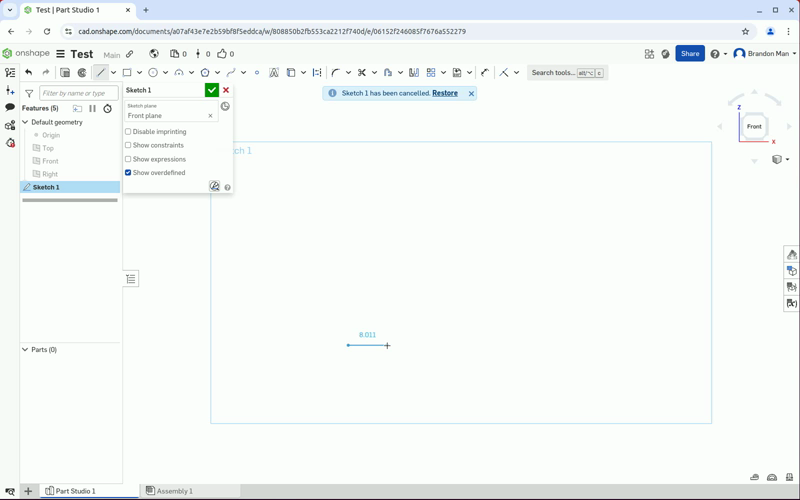
key_down(shift)
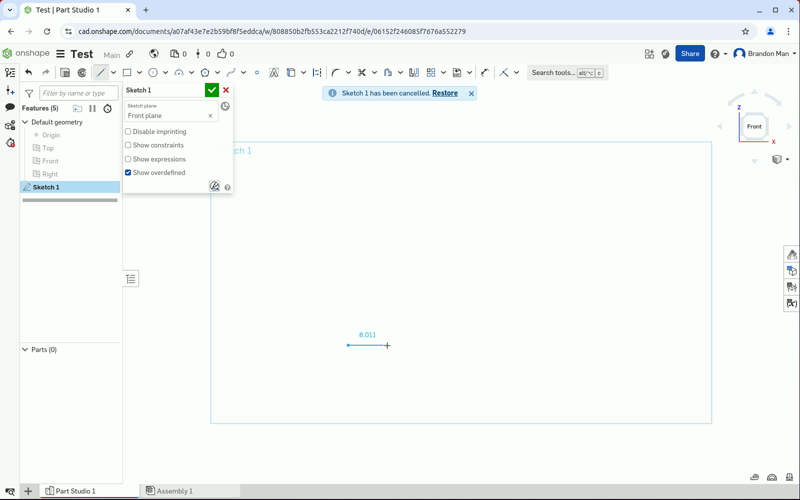
mouse_move(417, 345)
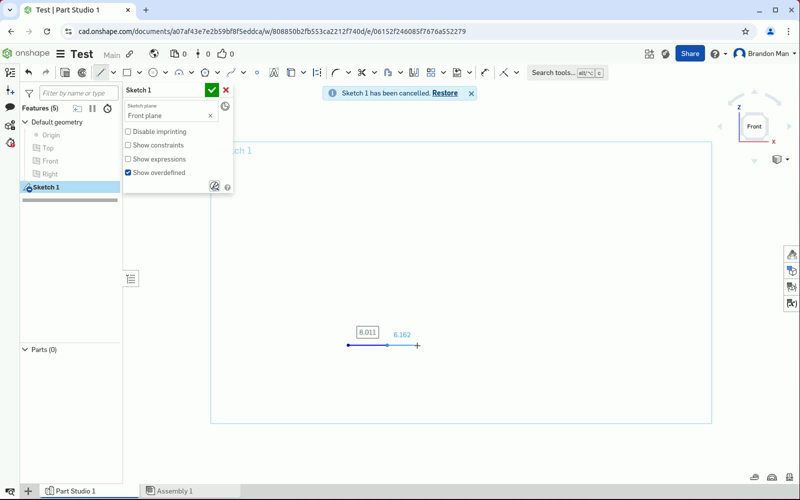
mouse_move(371, 332)
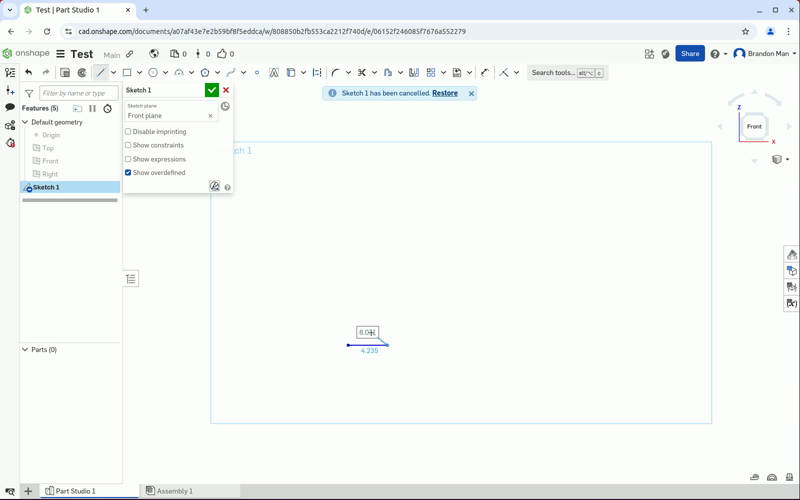
click(371, 332)
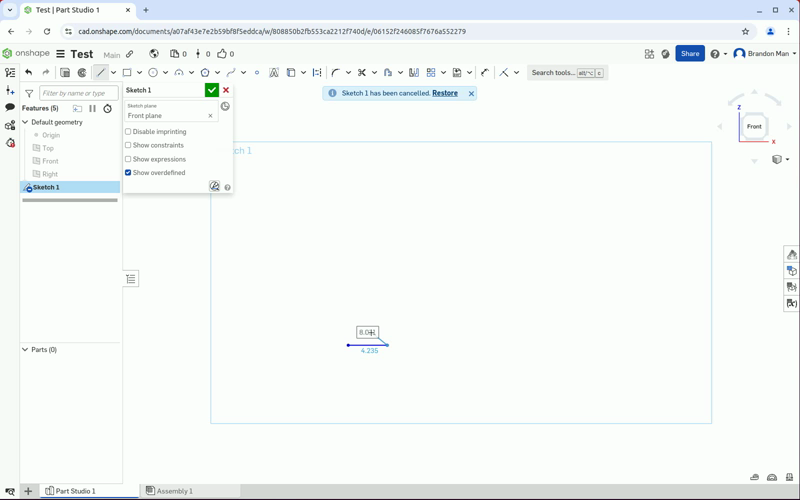
key_up(shift)
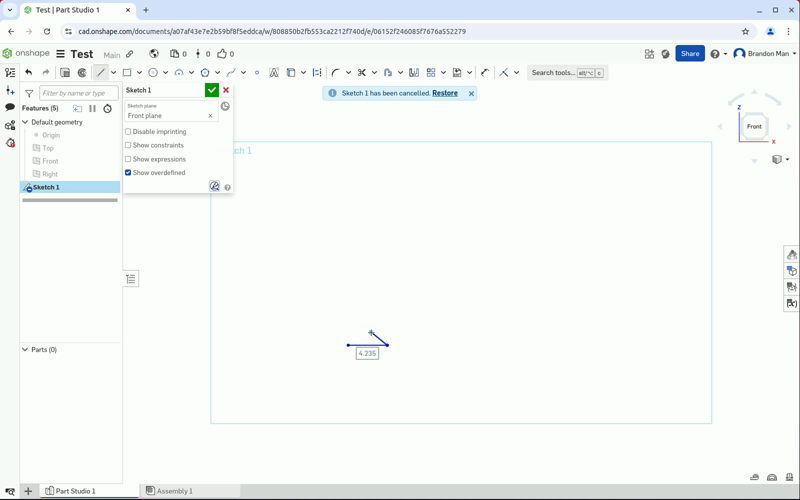
key_down(shift)
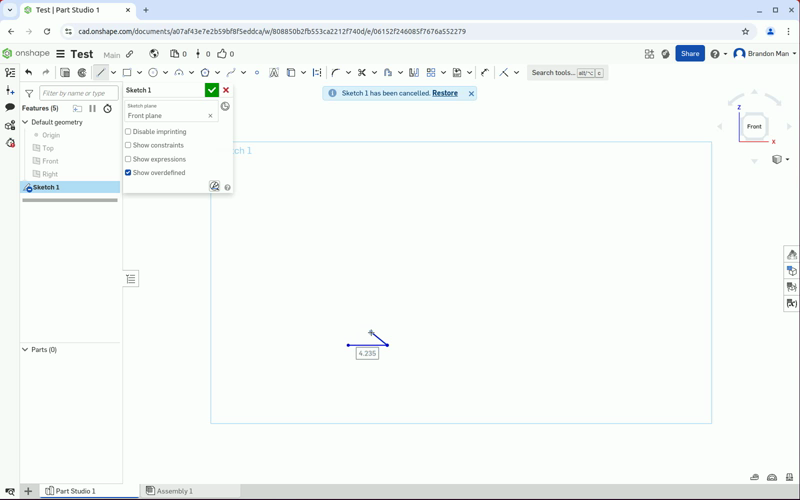
mouse_move(474, 332)
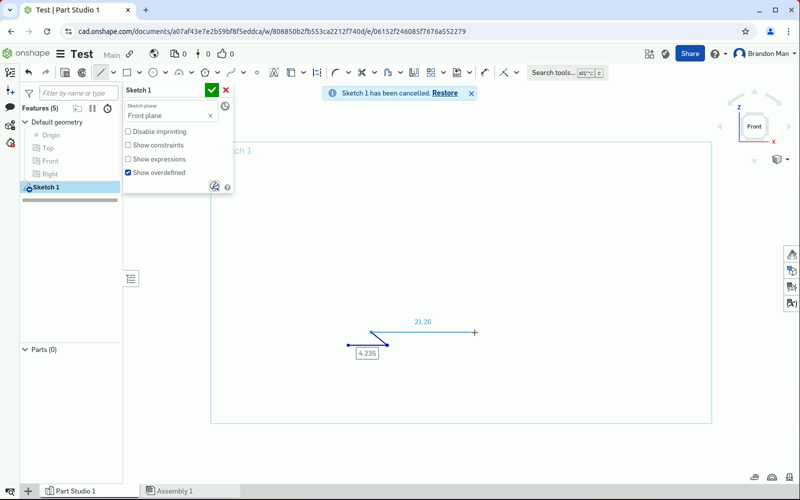
click(474, 332)
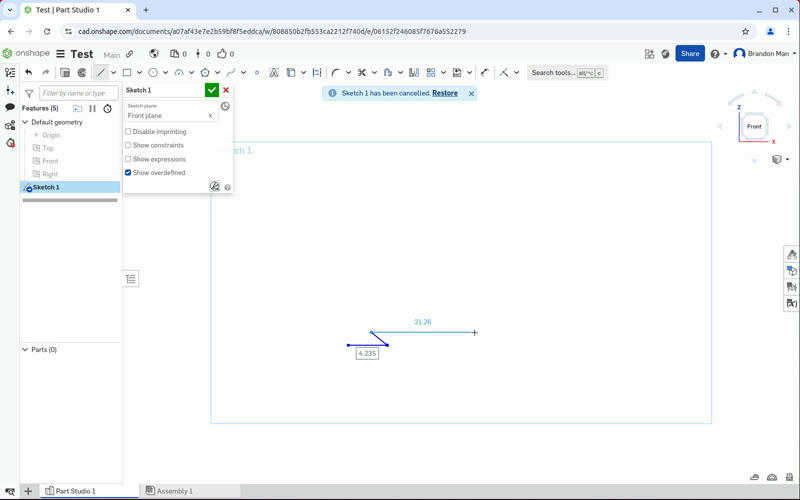
key_up(shift)
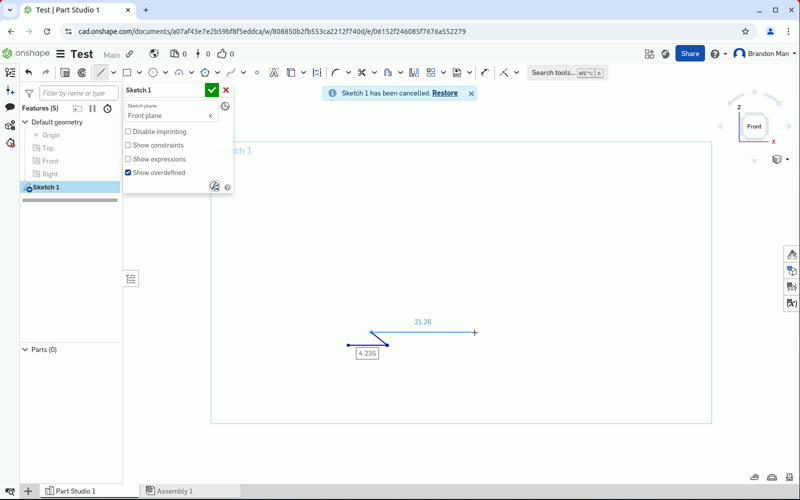
key_down(shift)
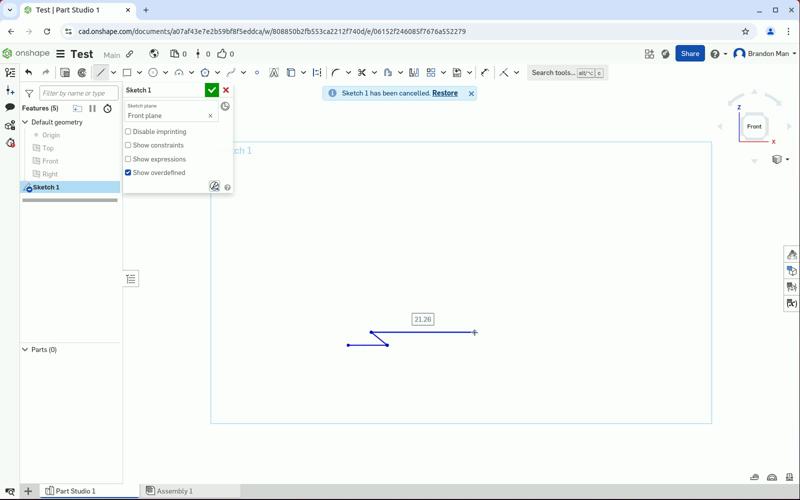
mouse_move(504, 332)
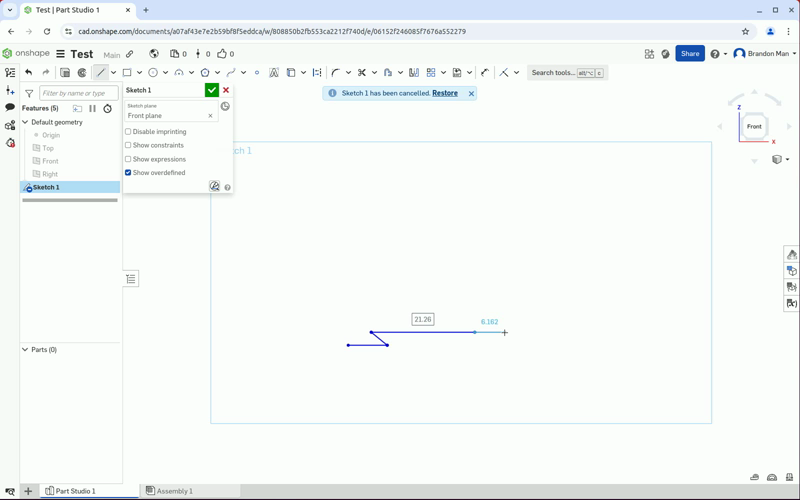
mouse_move(463, 345)
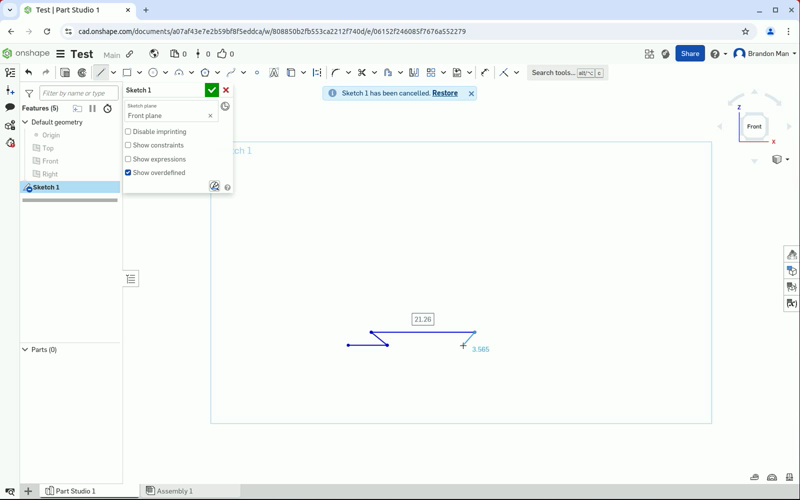
click(463, 345)
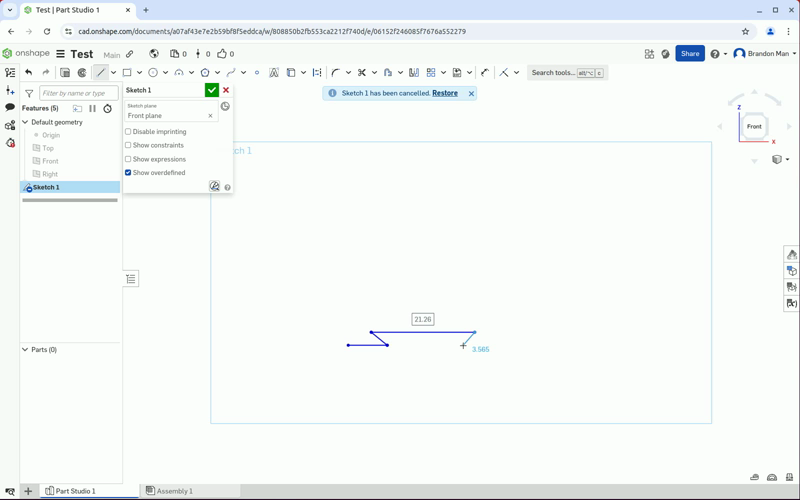
key_up(shift)
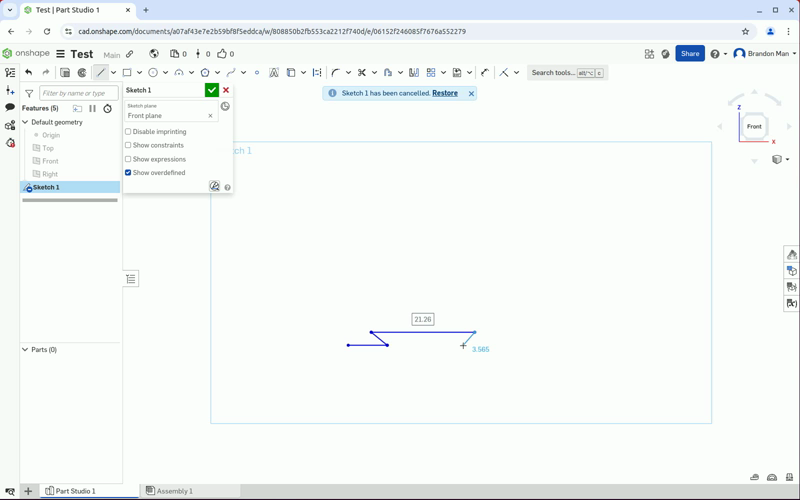
key_down(shift)
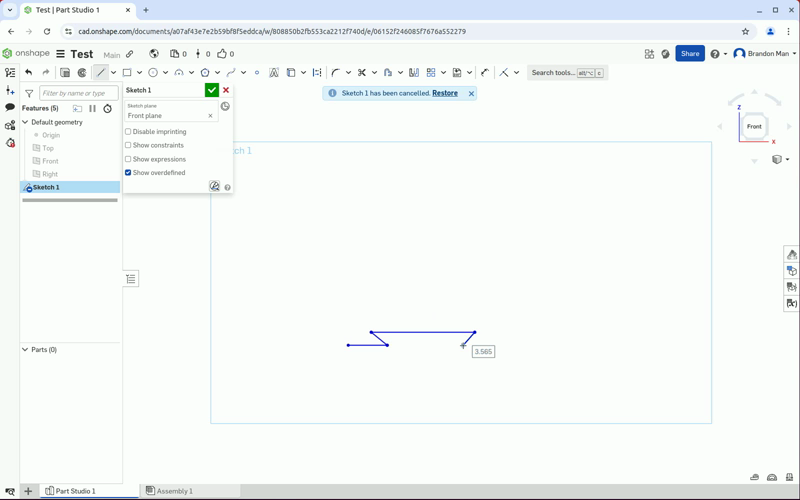
mouse_move(493, 345)
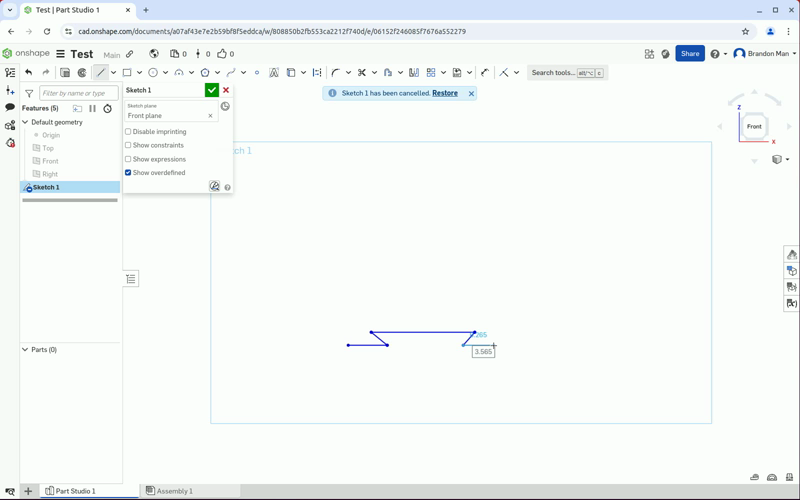
mouse_move(502, 345)
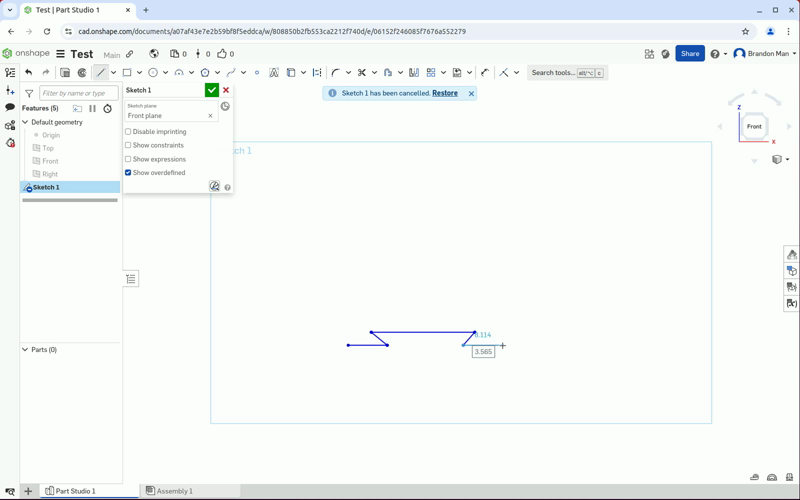
click(502, 345)
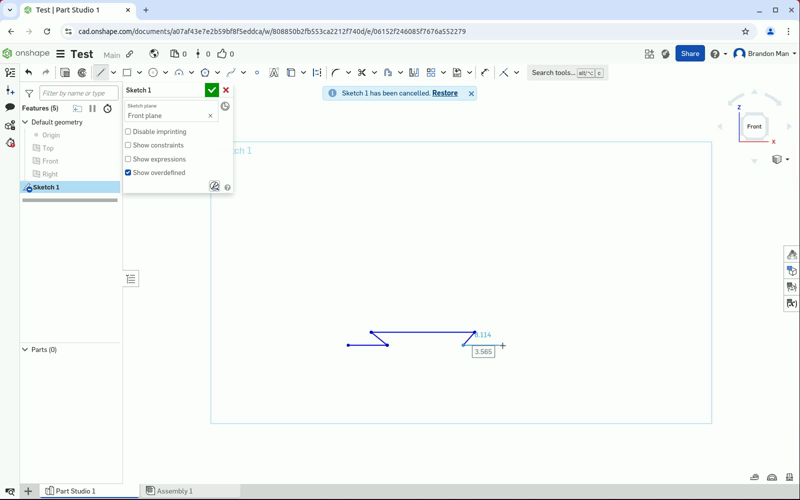
key_up(shift)
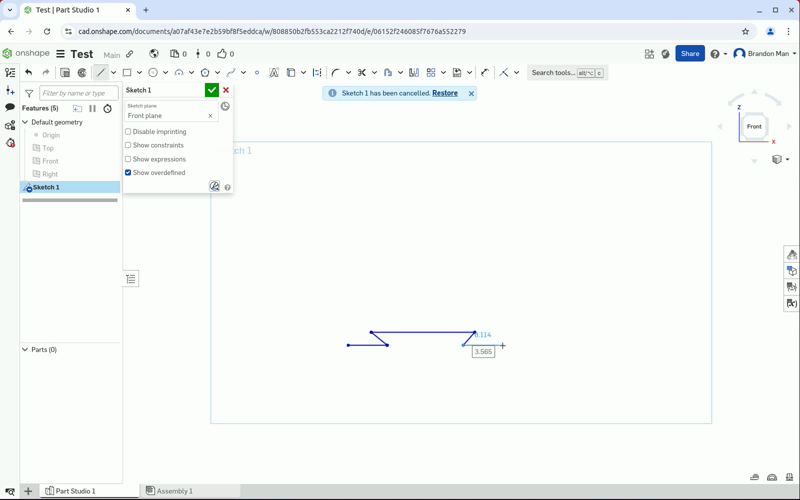
key_down(shift)
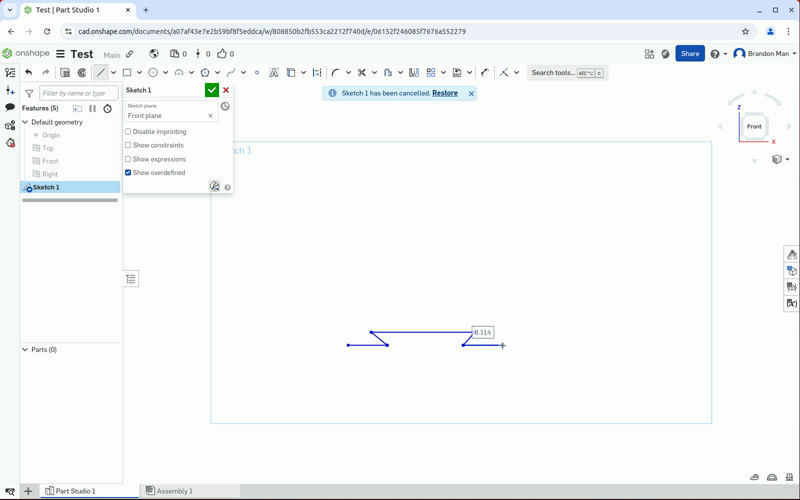
mouse_move(532, 345)
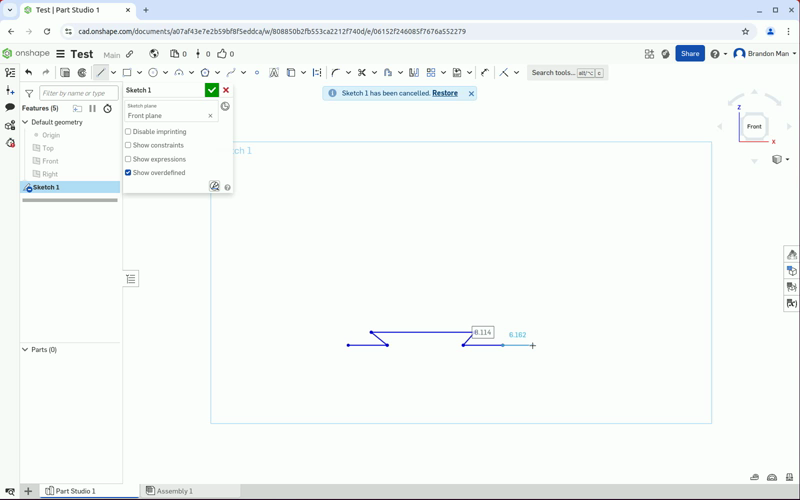
mouse_move(502, 293)
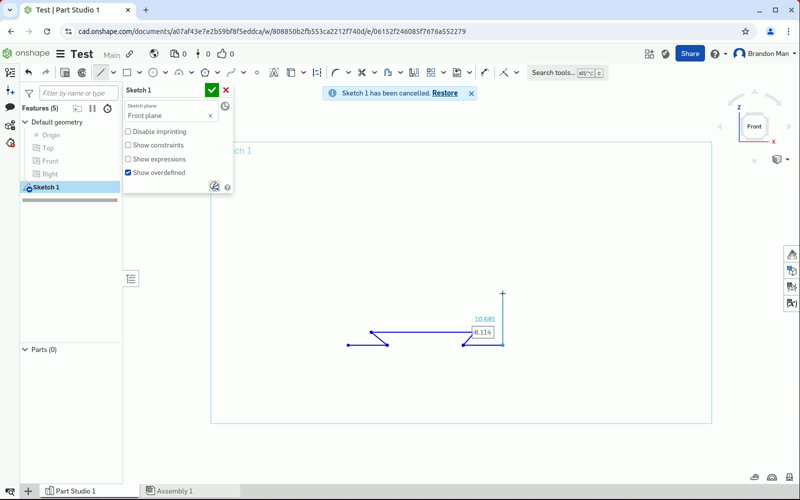
click(502, 293)
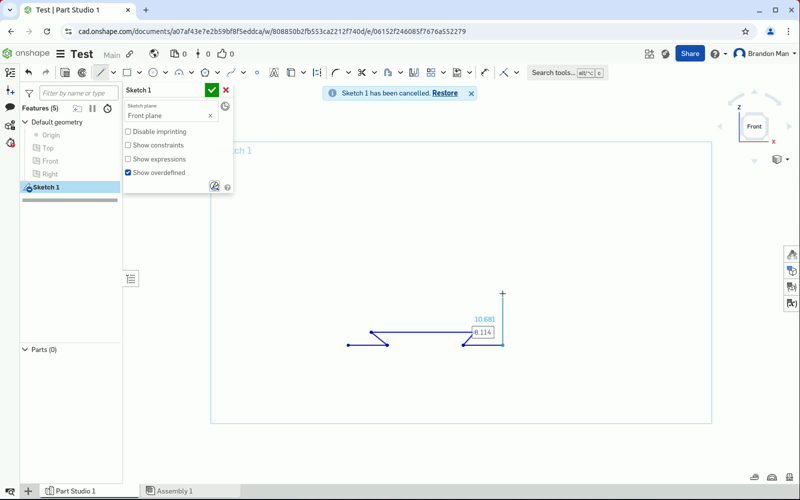
key_up(shift)
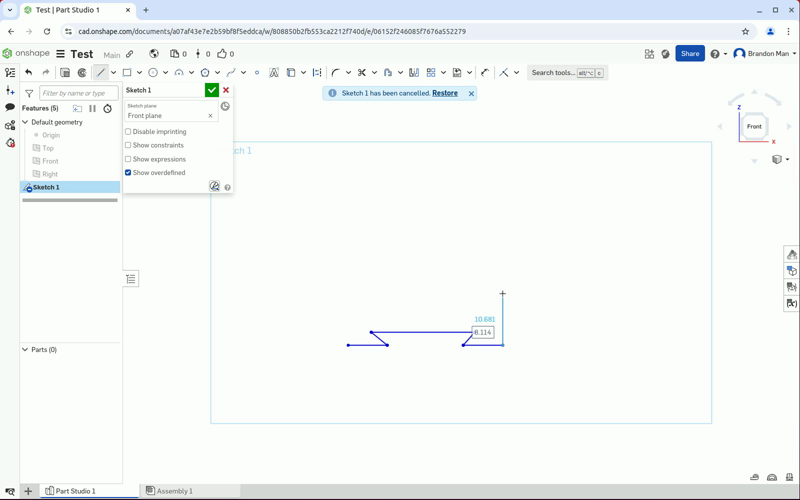
key_down(shift)
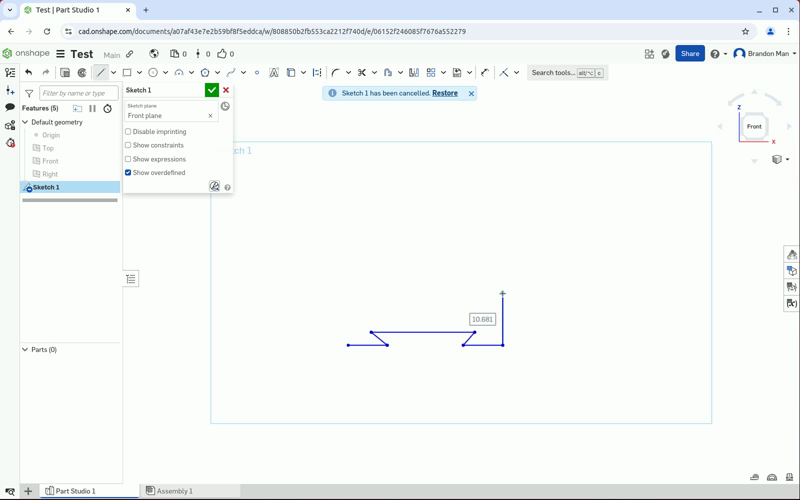
mouse_move(348, 293)
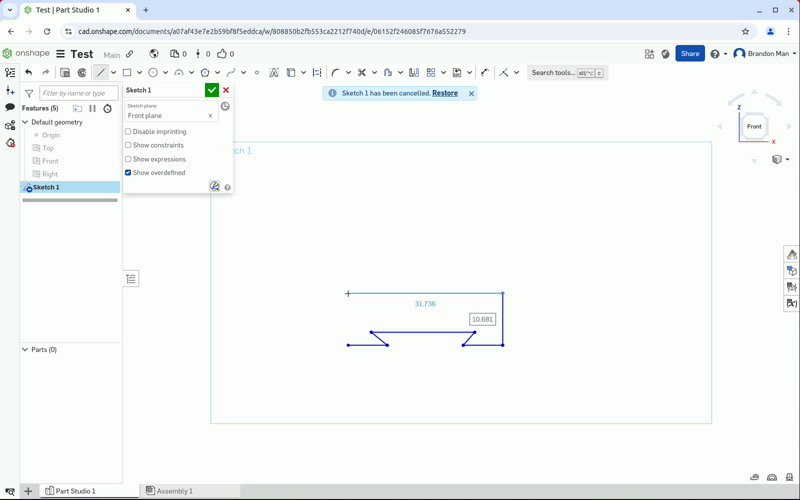
click(348, 293)
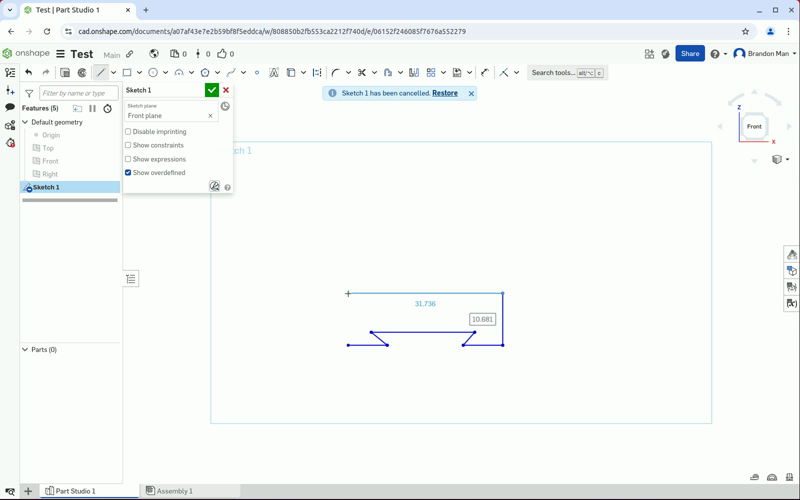
key_up(shift)
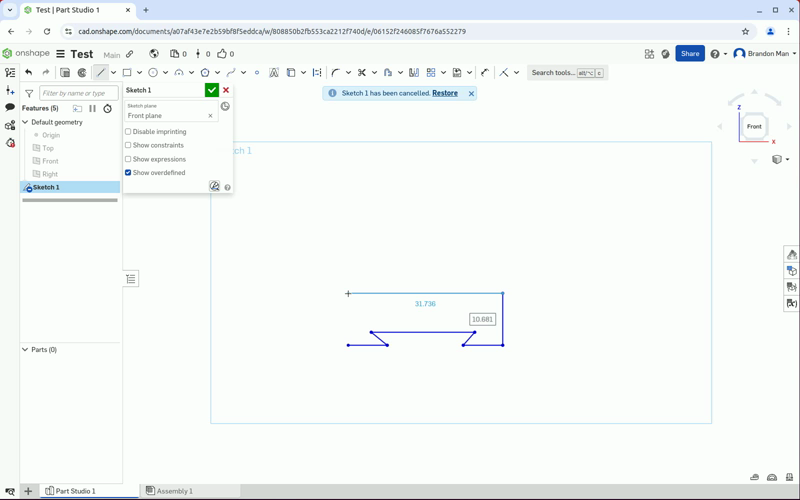
mouse_move(378, 293)
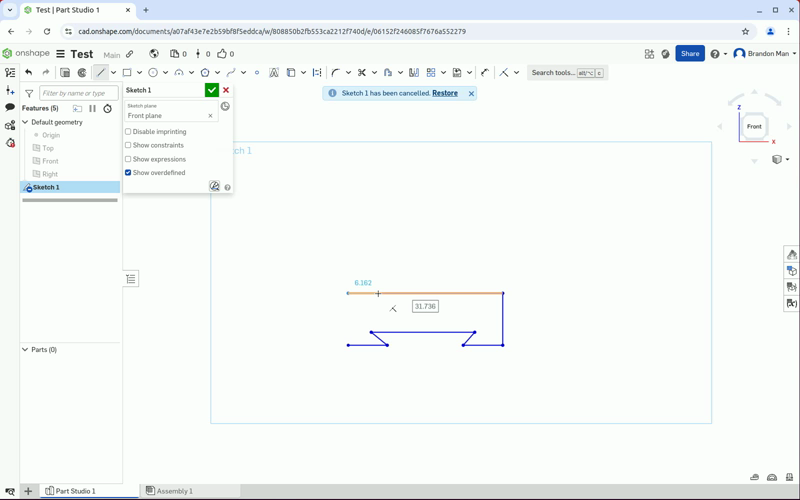
key_down(shift)
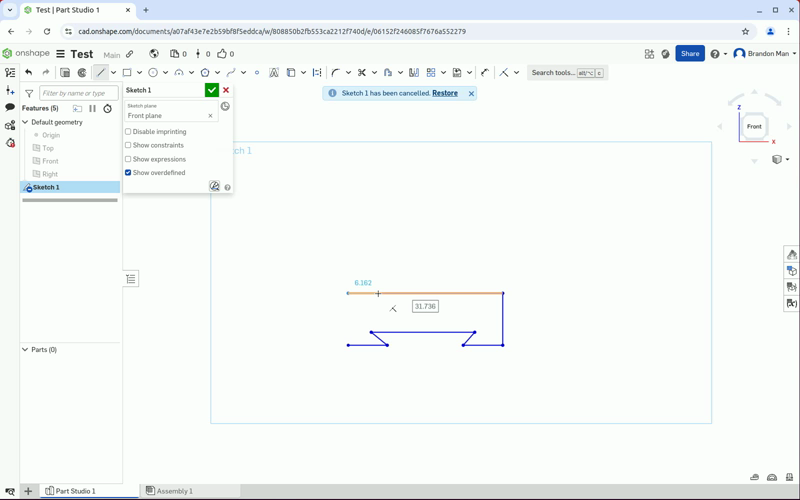
mouse_move(348, 345)
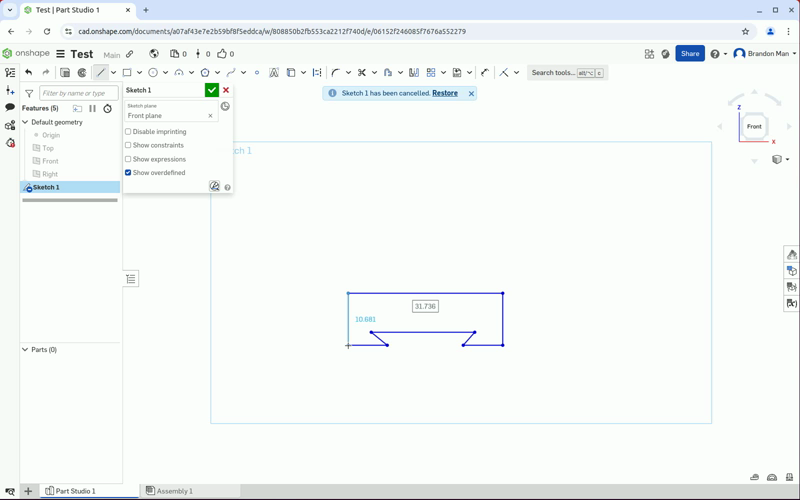
key_up(shift)
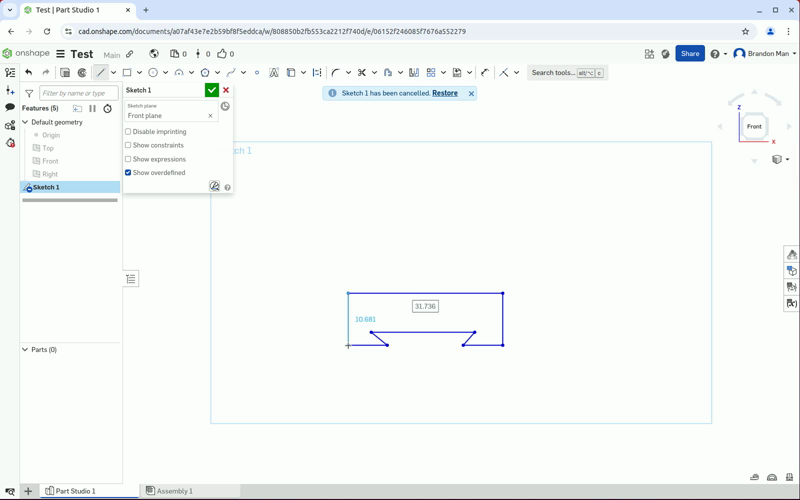
click(348, 345)
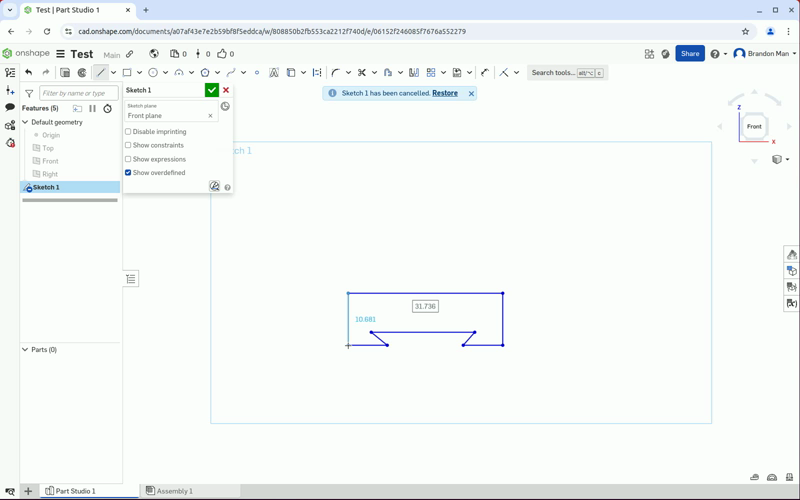
key(esc)
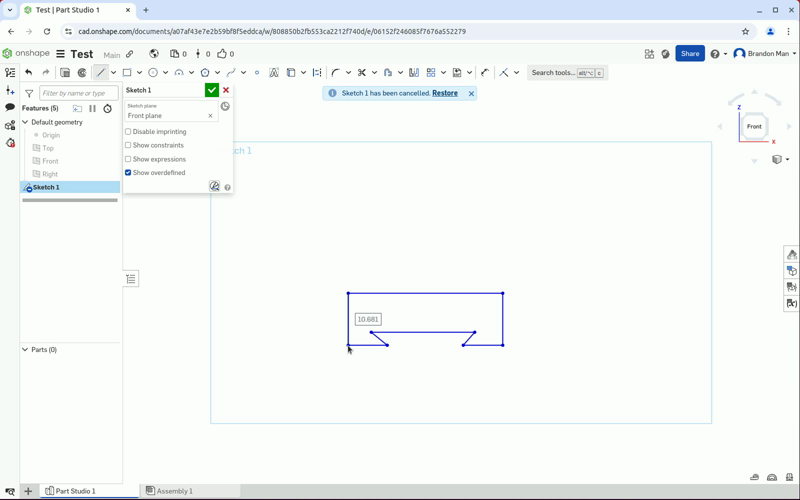
mouse_move(432, 312)
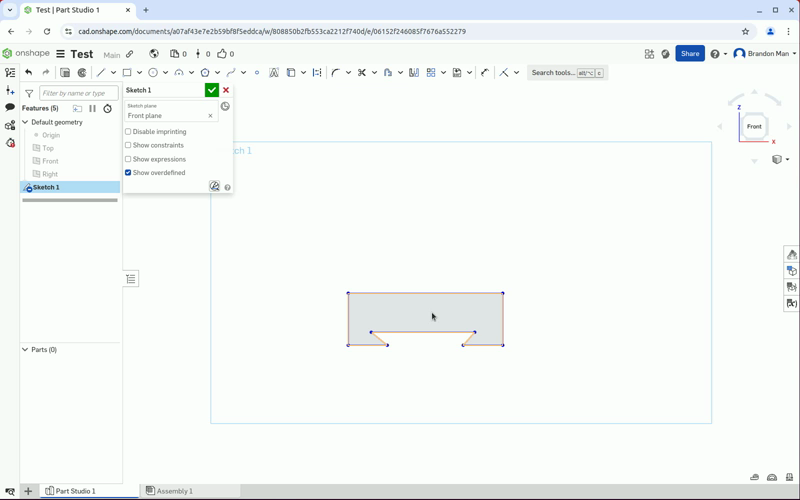
click(432, 312)
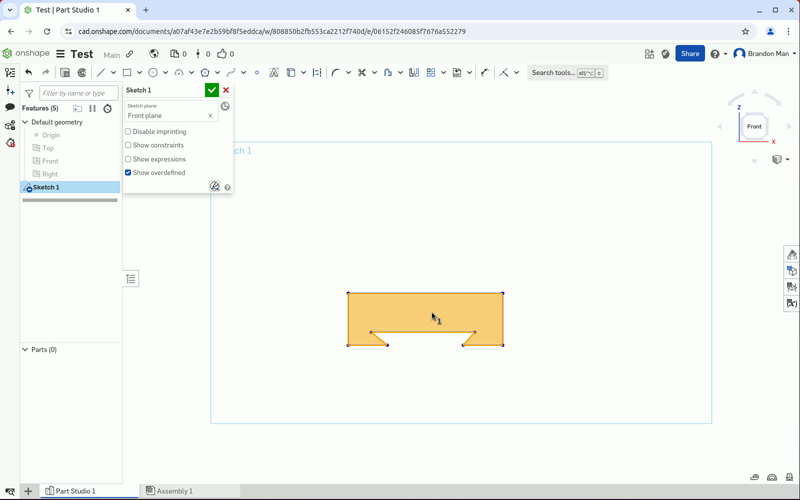
mouse_move(73, 352)
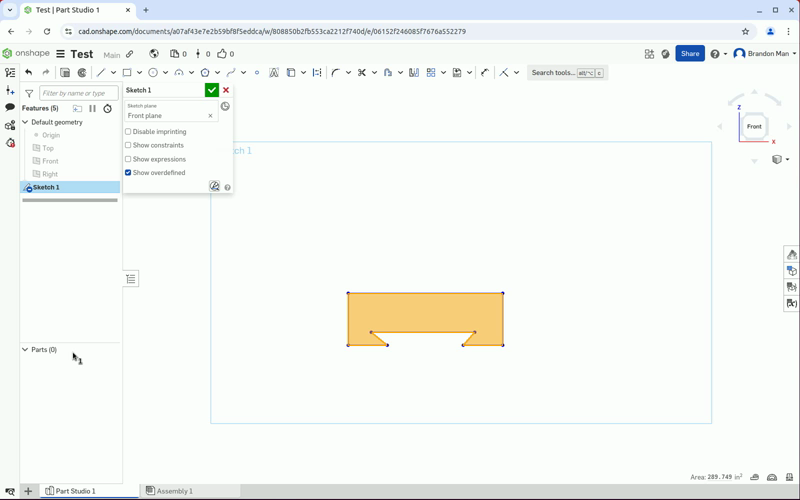
key(shift+y)
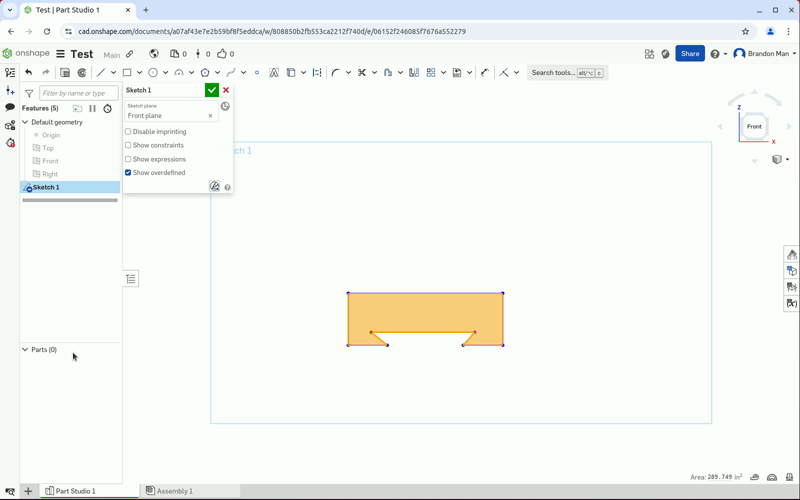
key(shift+e)
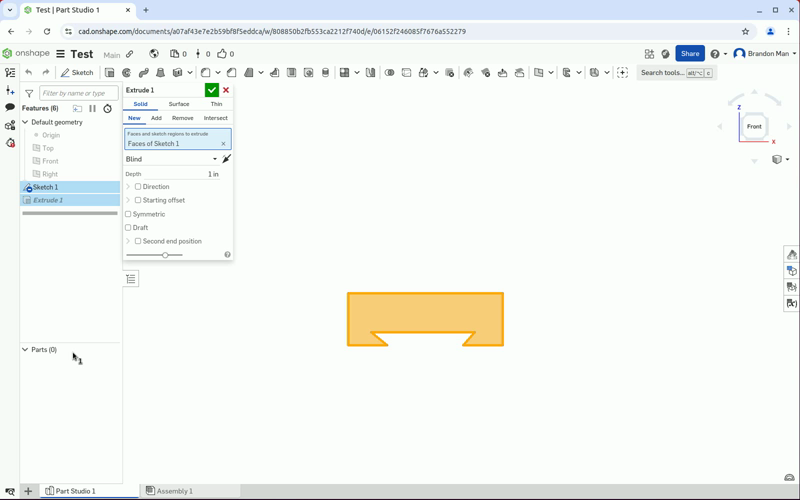
mouse_move(143, 106)
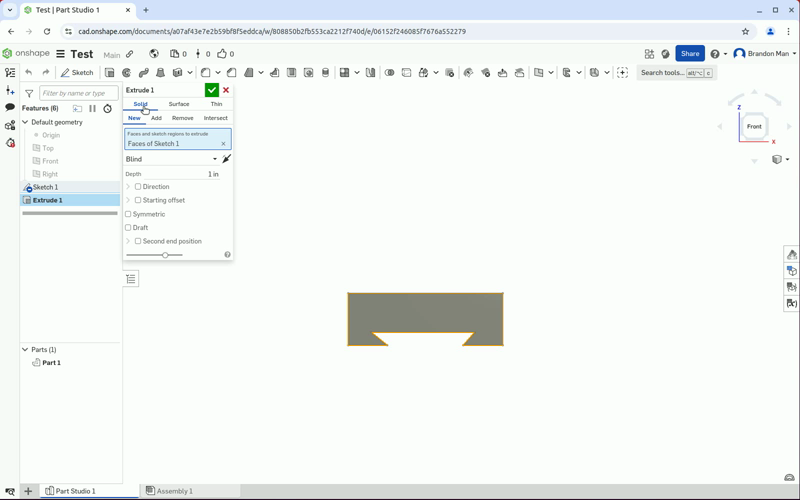
click(143, 106)
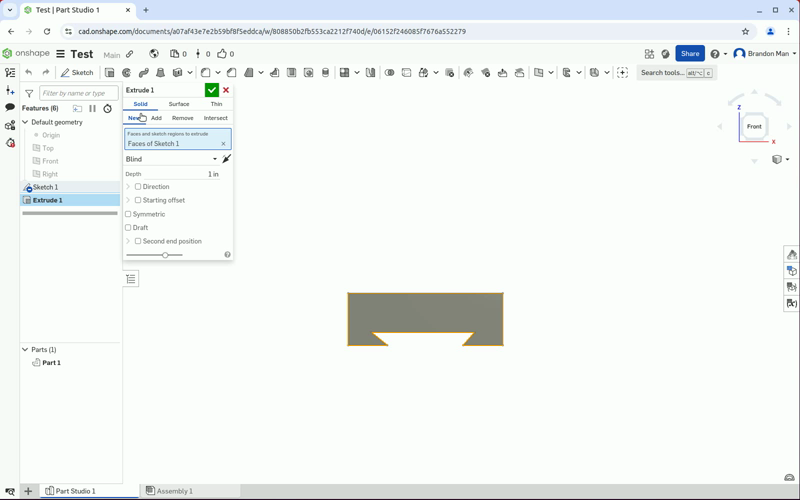
mouse_move(137, 120)
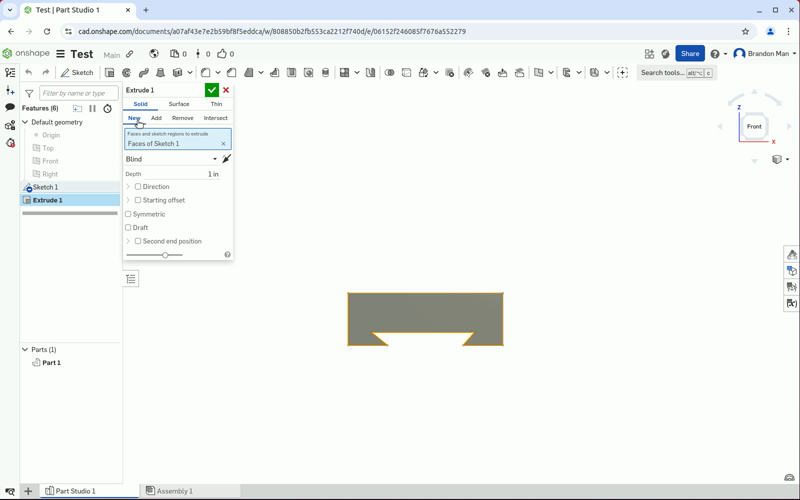
click(137, 120)
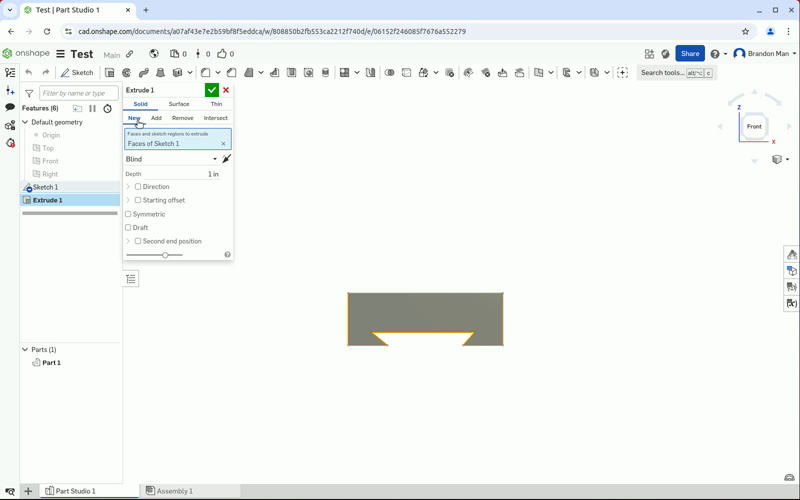
key(tab, 4)
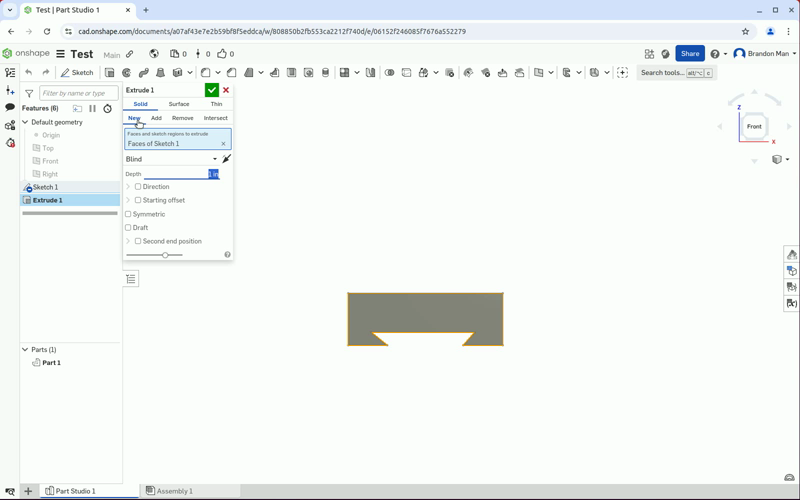
text(-15.887)
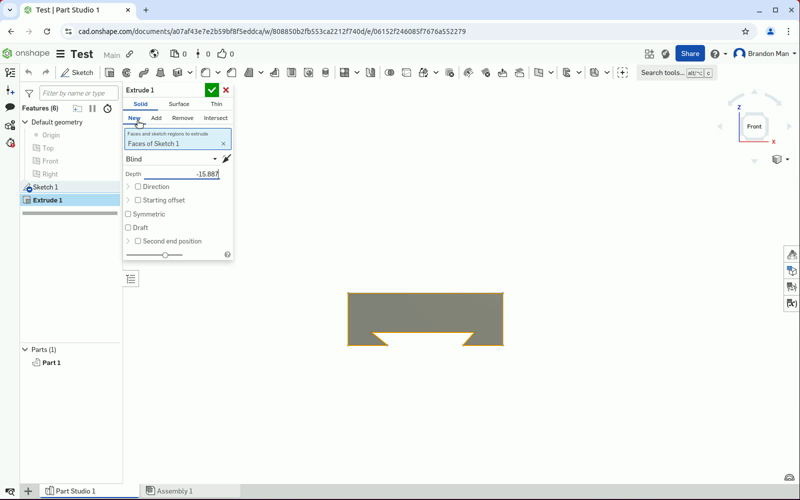
key(enter)
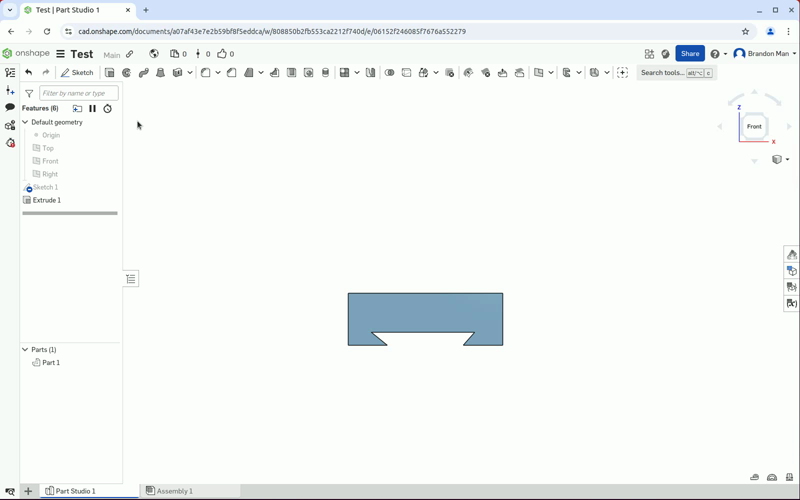
key(shift+h)
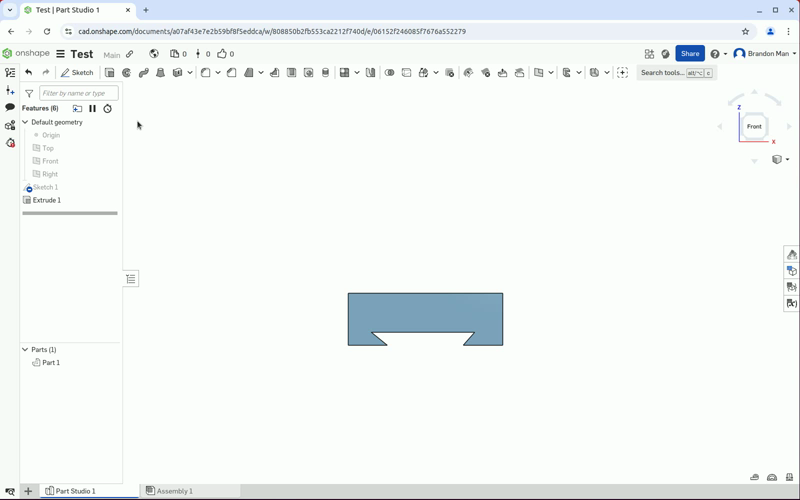
key(shift+h)
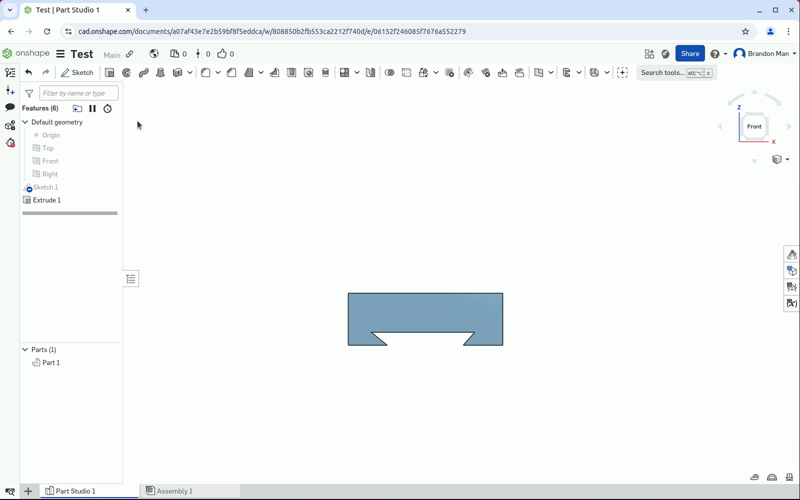
mouse_move(73, 189)
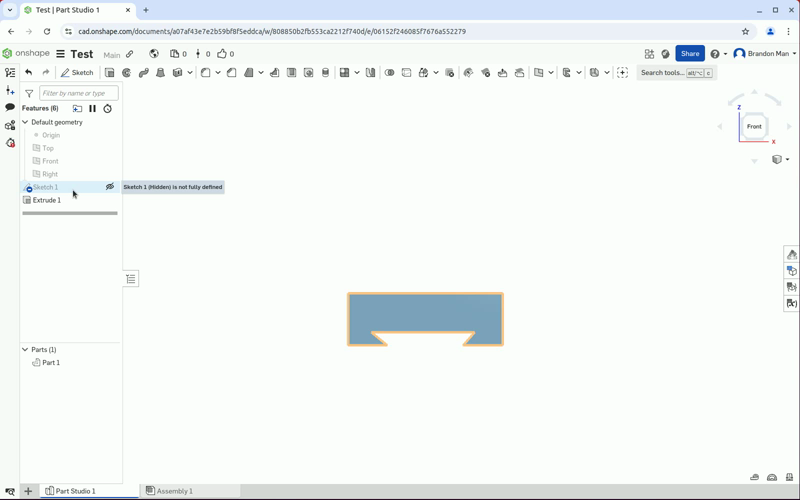
click(73, 189)
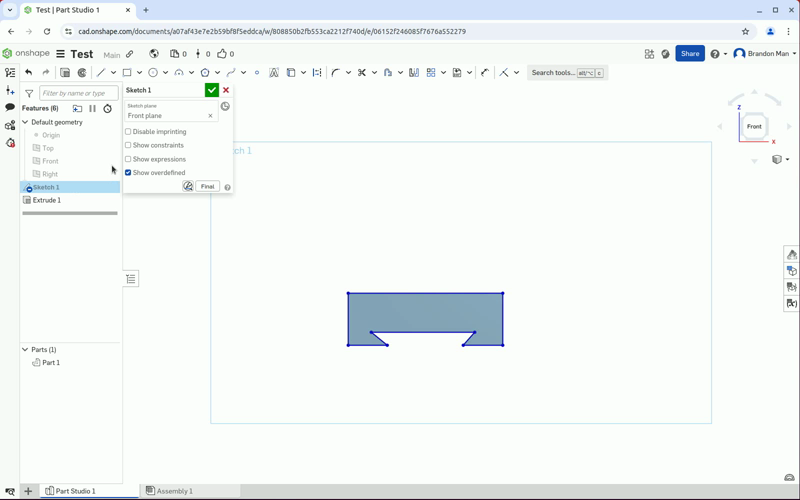
mouse_move(229, 92)
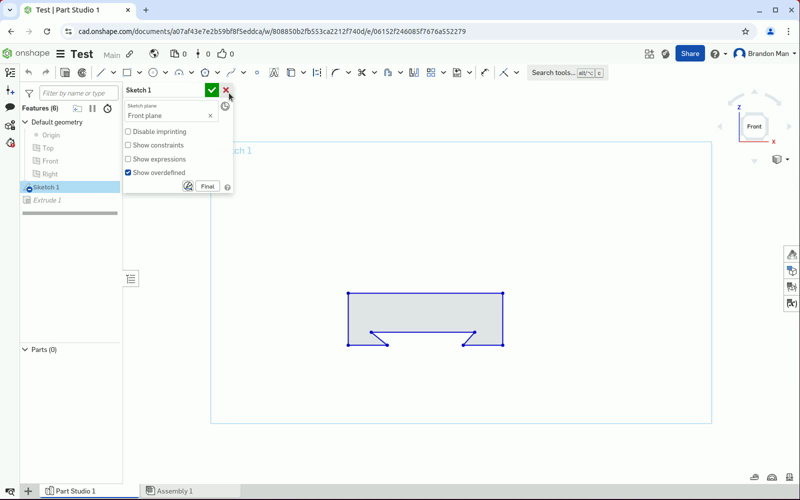
click(229, 92)
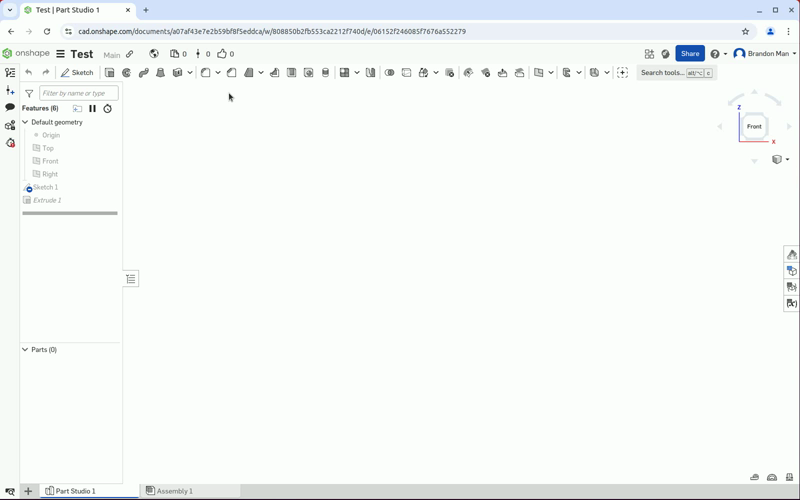
mouse_move(73, 352)
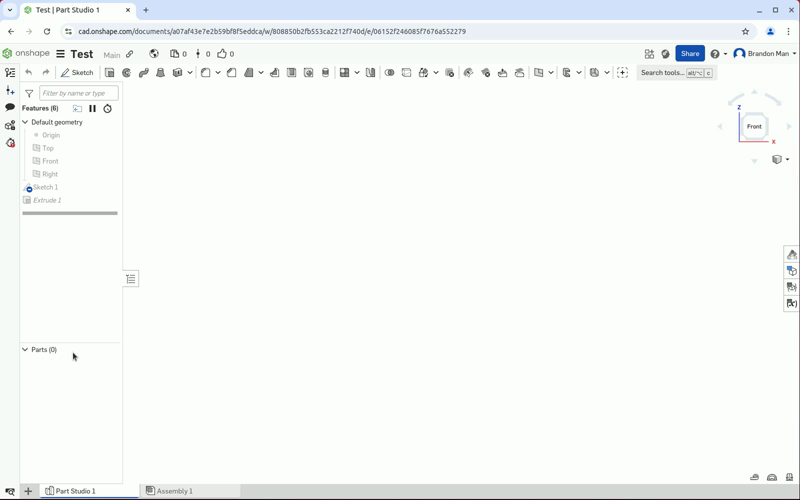
key(y)
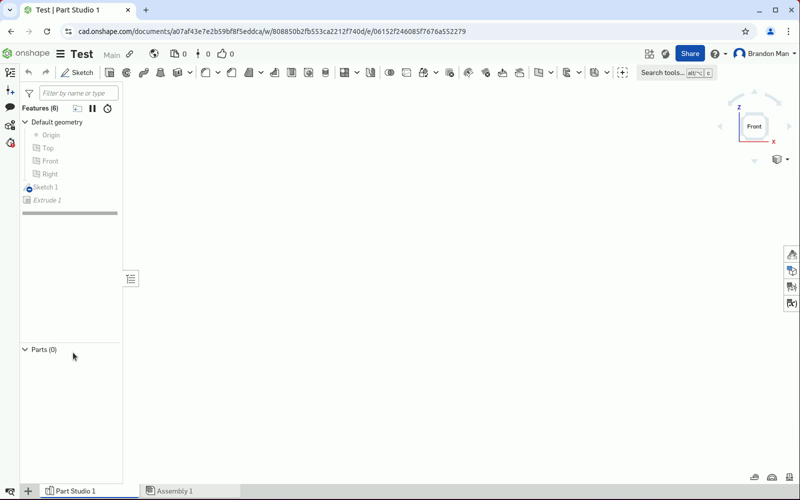
key(shift+p)
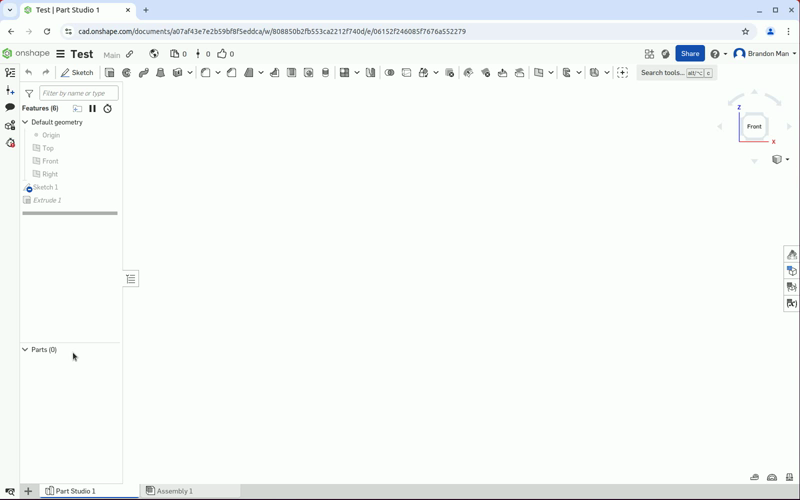
key(space)
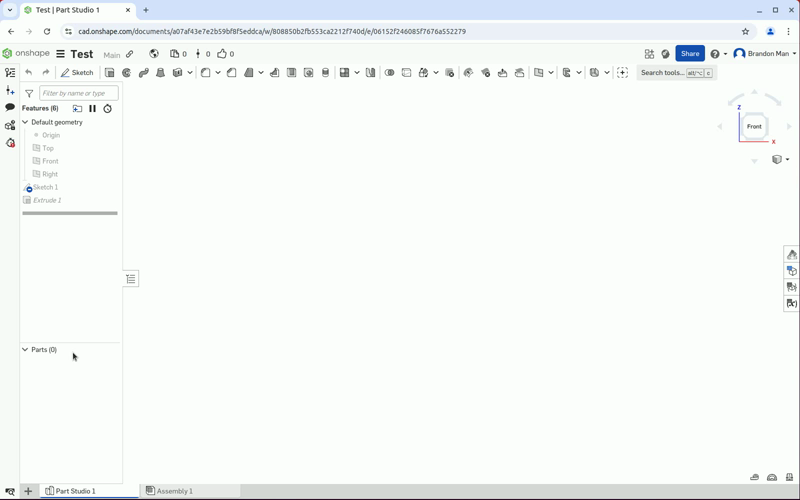
key_down(shift)
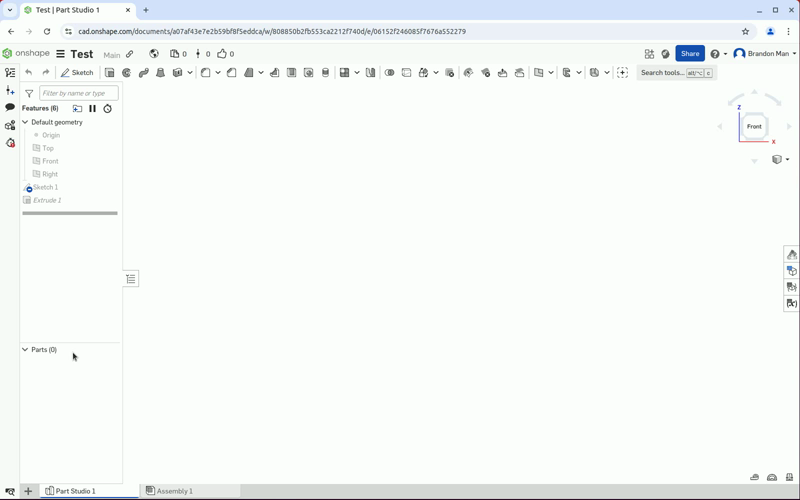
key(left)
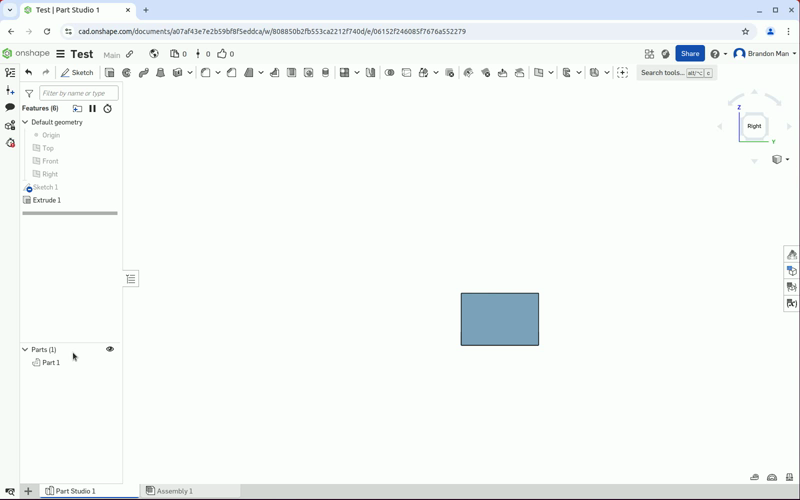
key_up(shift)
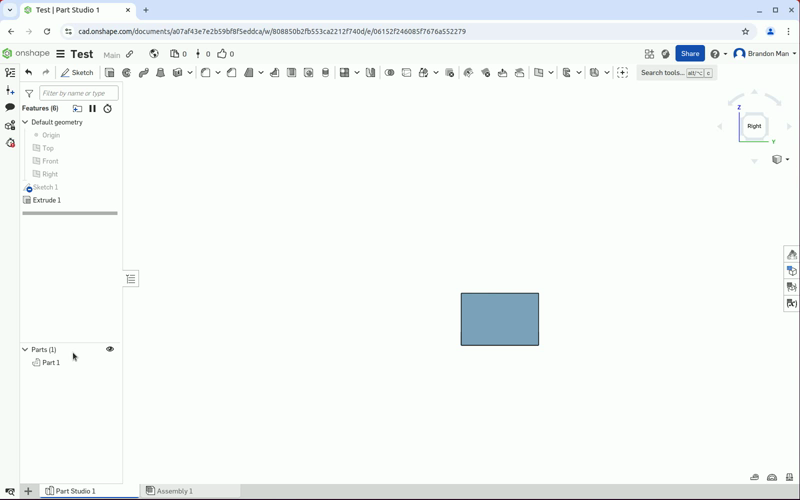
mouse_move(73, 352)
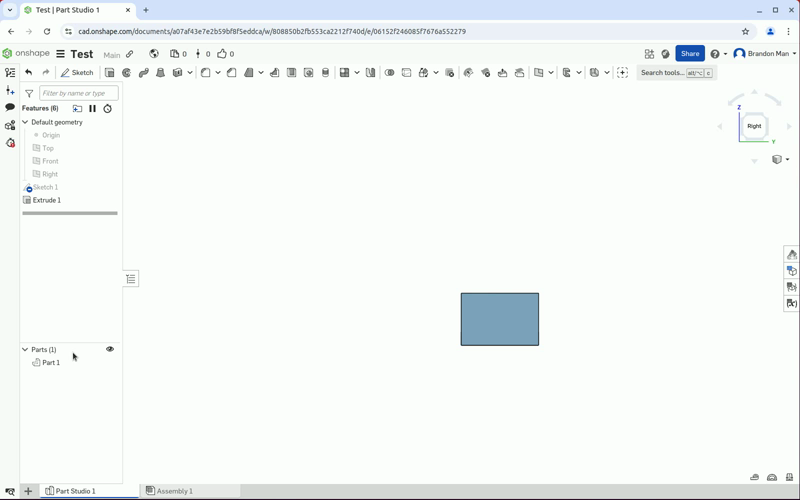
key(shift+y)
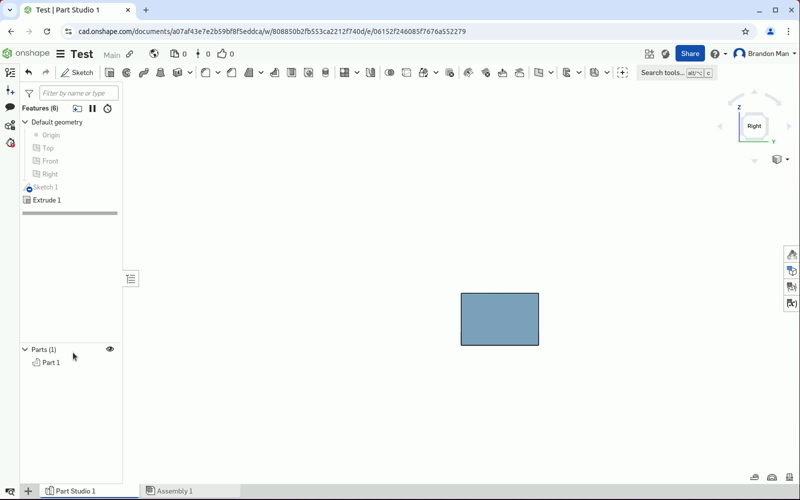
mouse_move(541, 75)
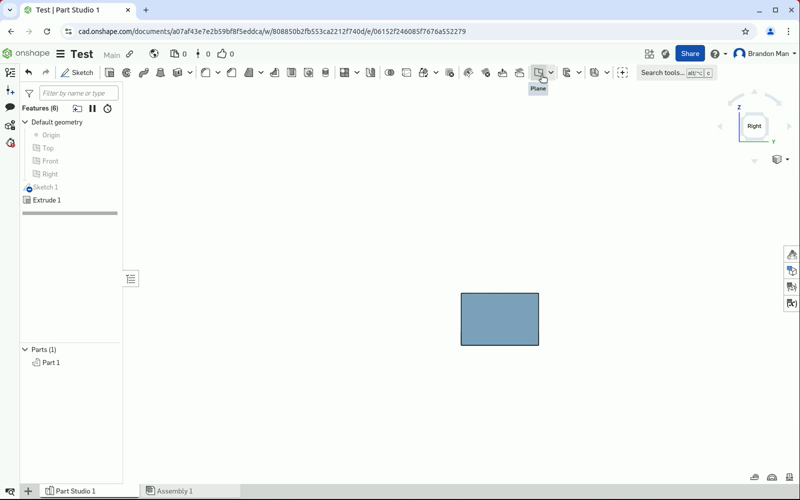
click(541, 75)
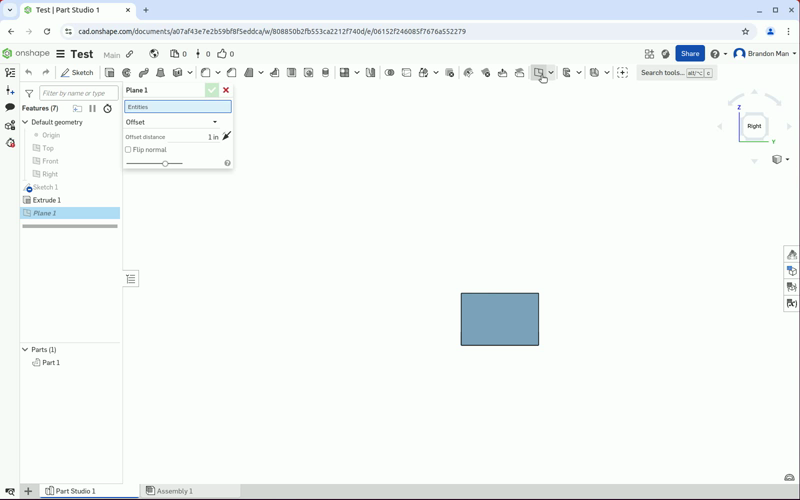
mouse_move(73, 176)
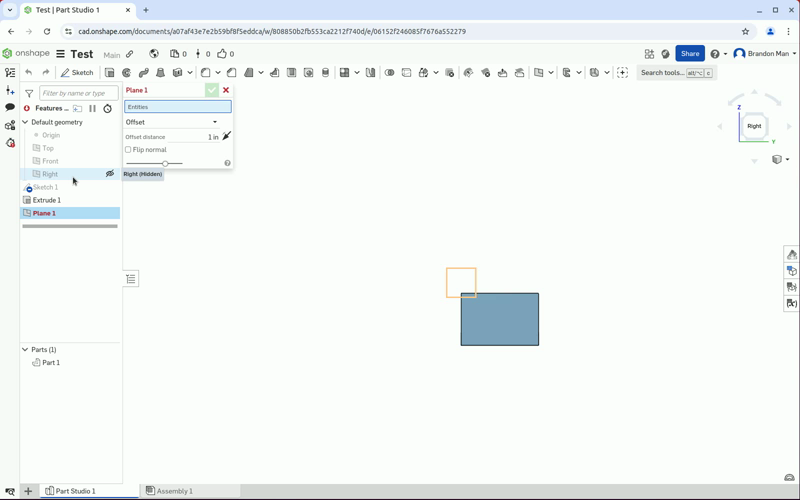
click(73, 176)
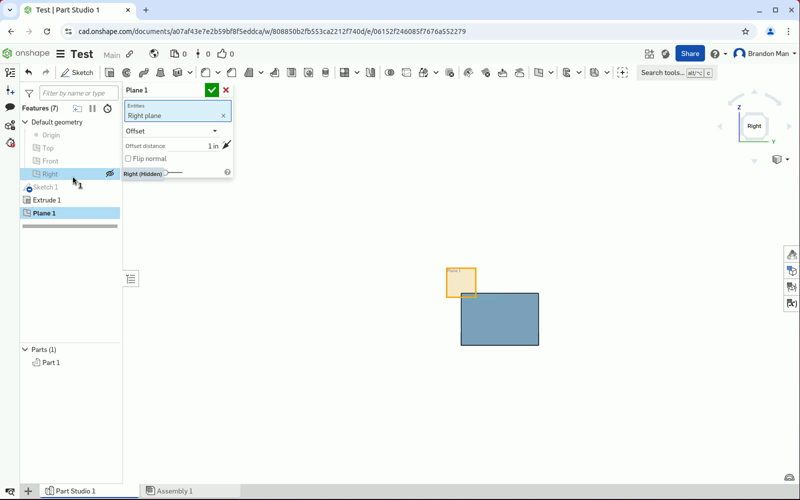
key(tab, 2)
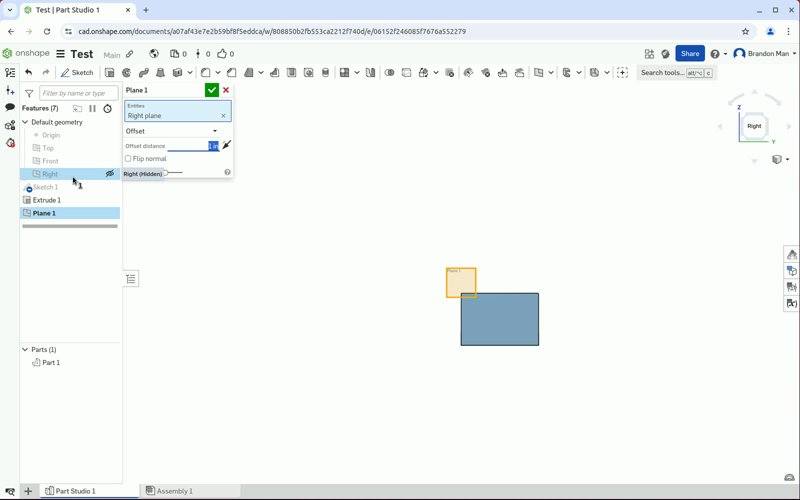
text(8.658)
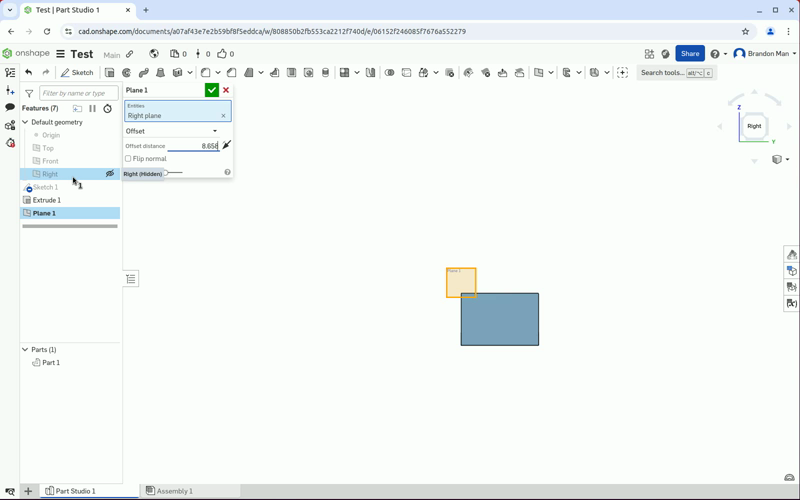
key(enter, 2)
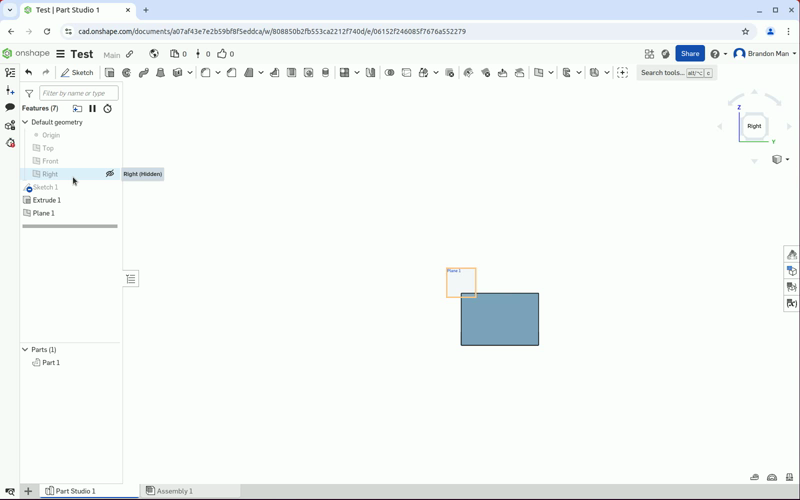
key(shift+s)
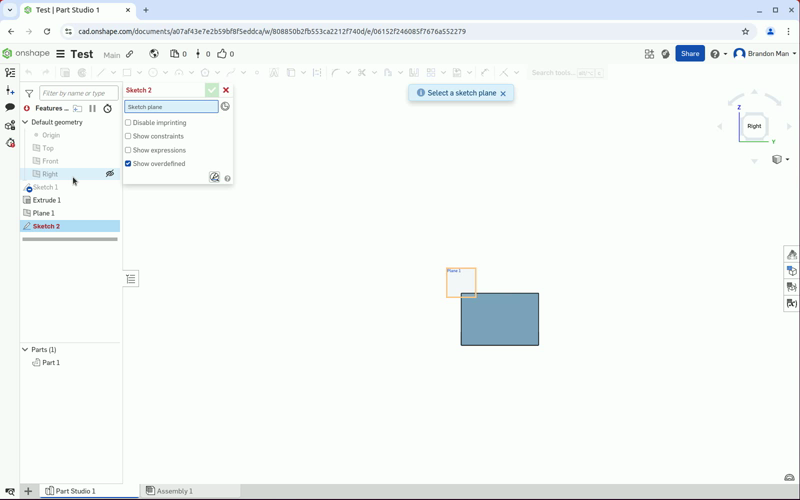
mouse_move(73, 215)
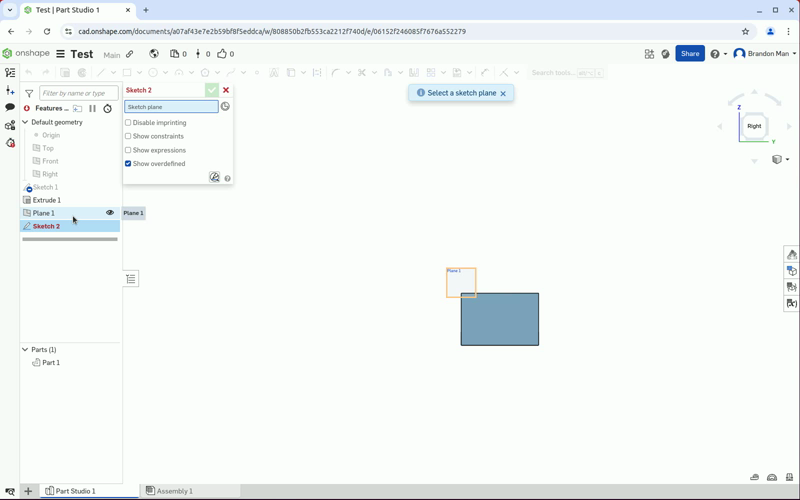
click(73, 215)
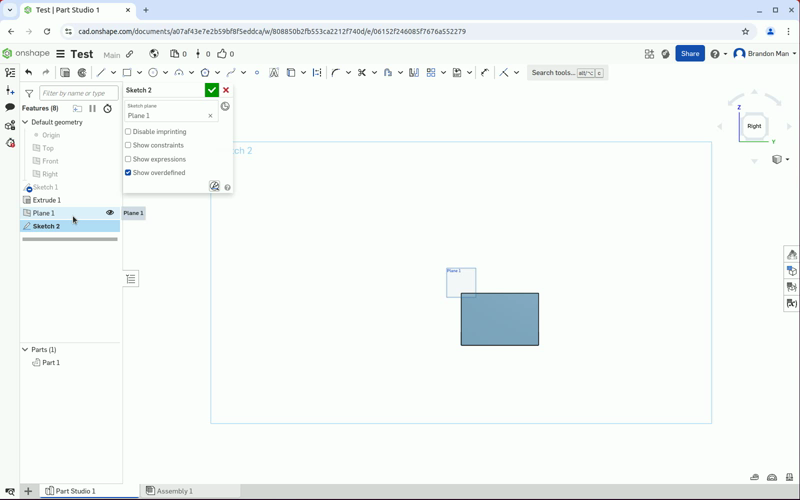
mouse_move(73, 352)
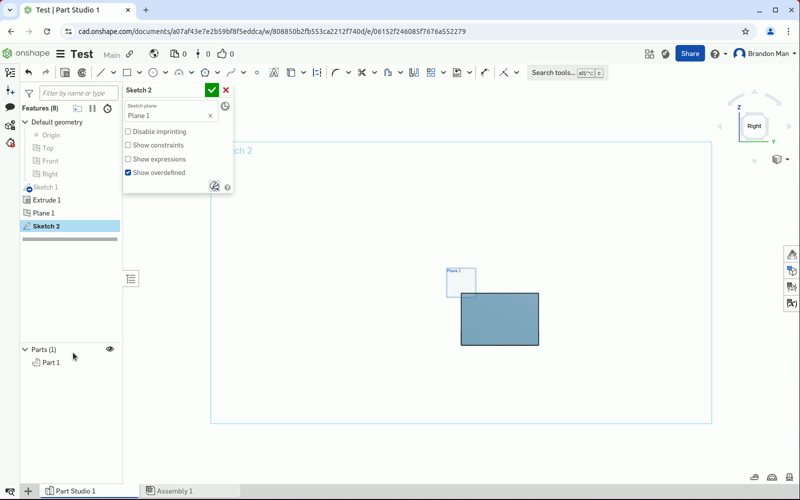
key(y)
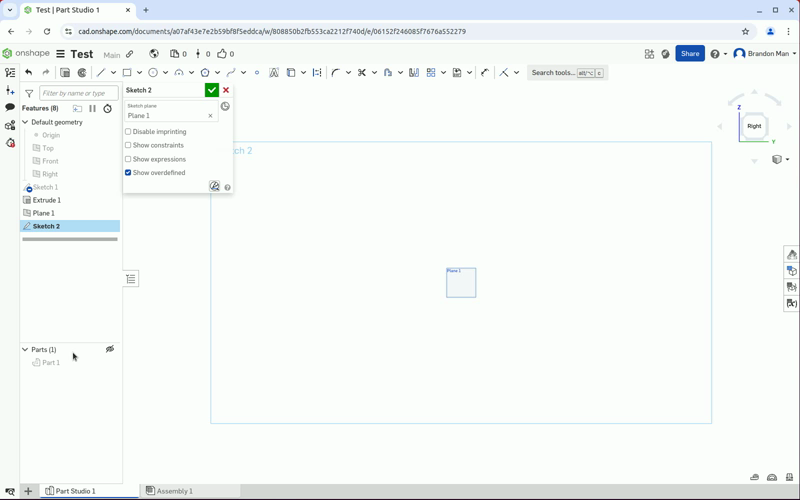
key(l)
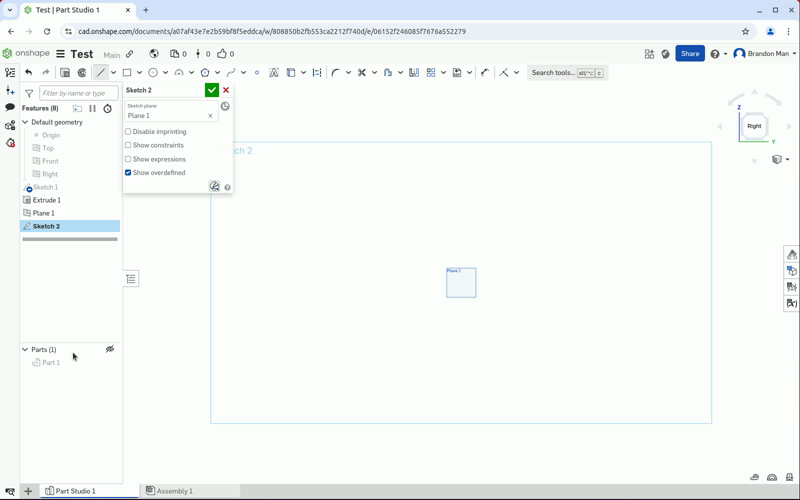
key_down(shift)
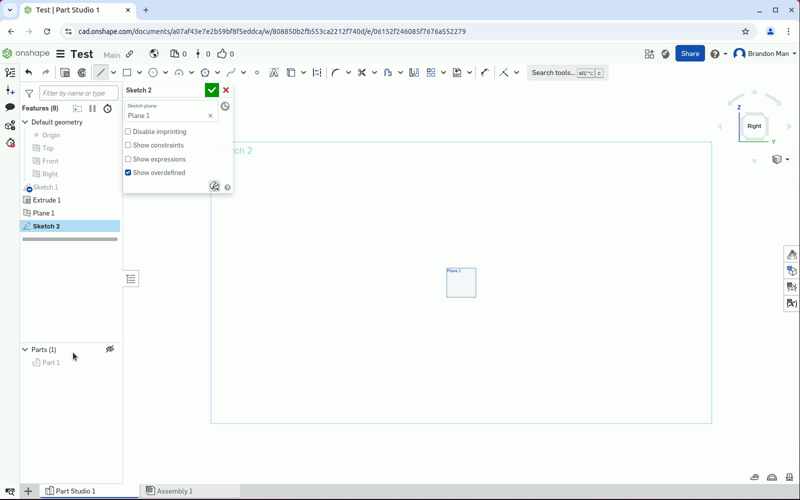
mouse_move(473, 319)
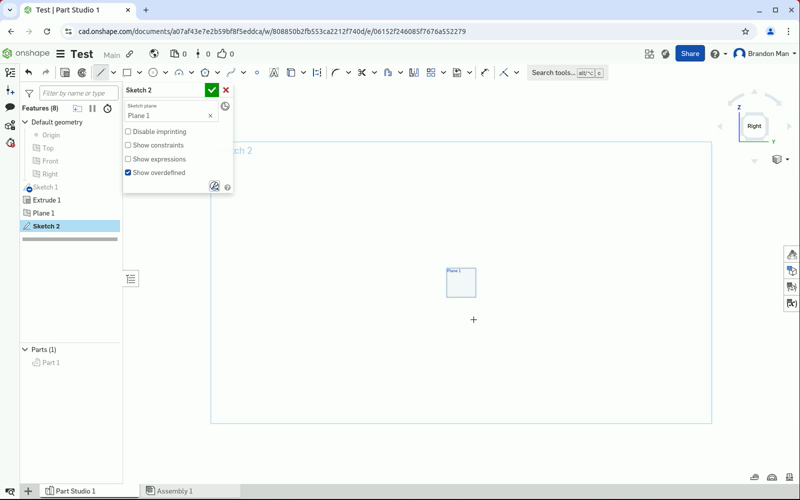
click(473, 319)
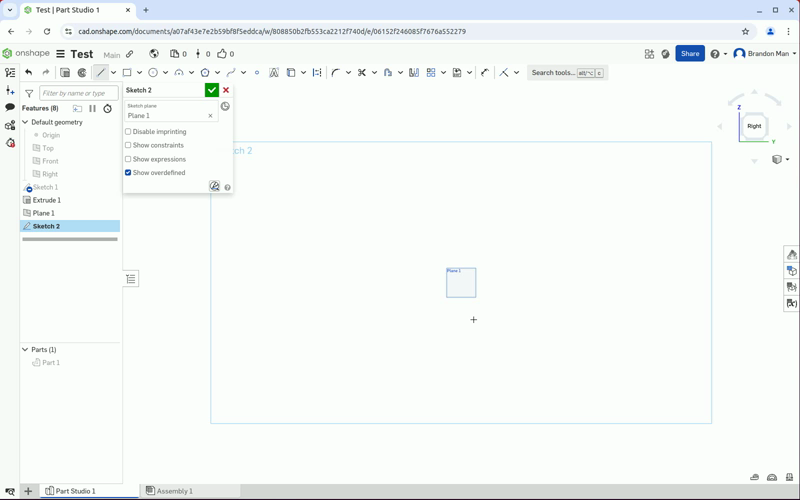
key_up(shift)
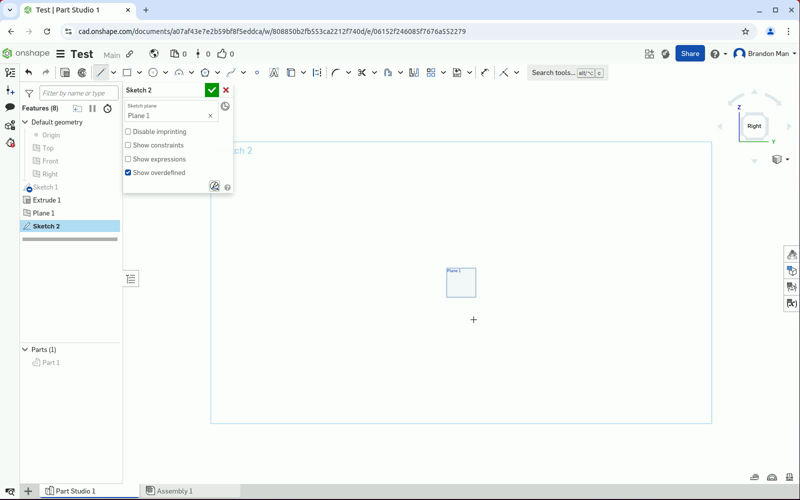
key_down(shift)
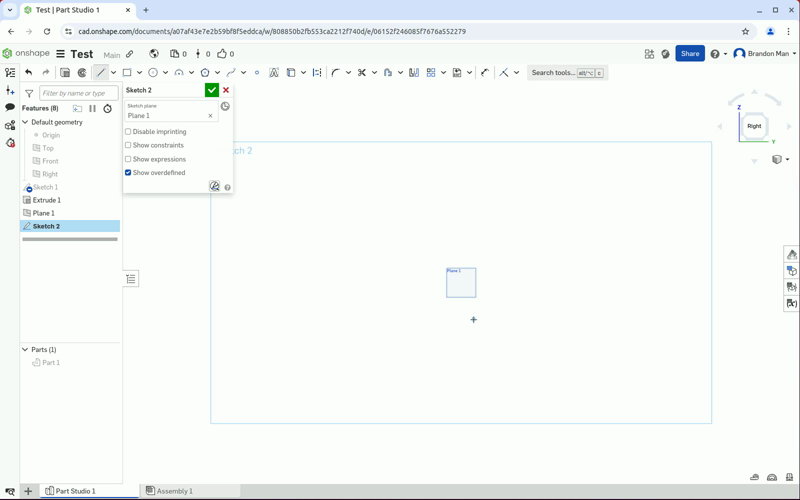
mouse_move(503, 319)
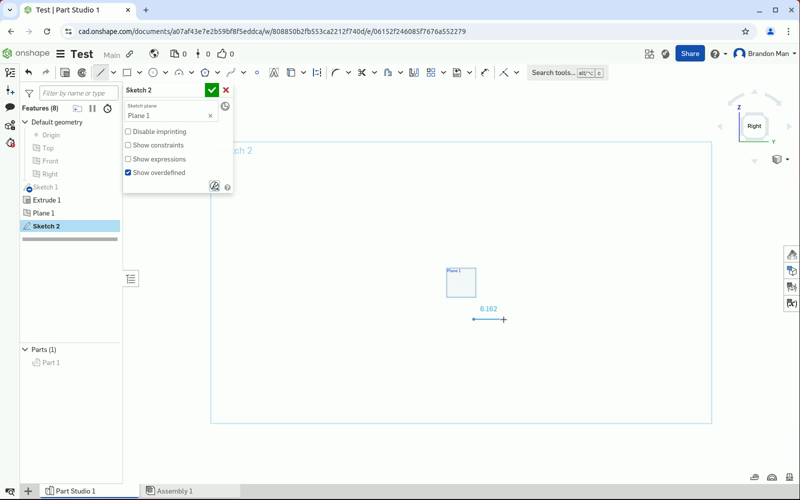
mouse_move(525, 319)
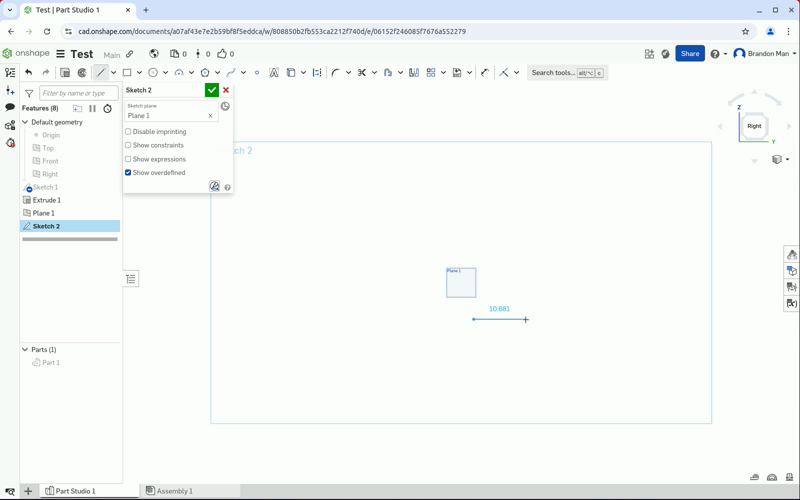
click(525, 319)
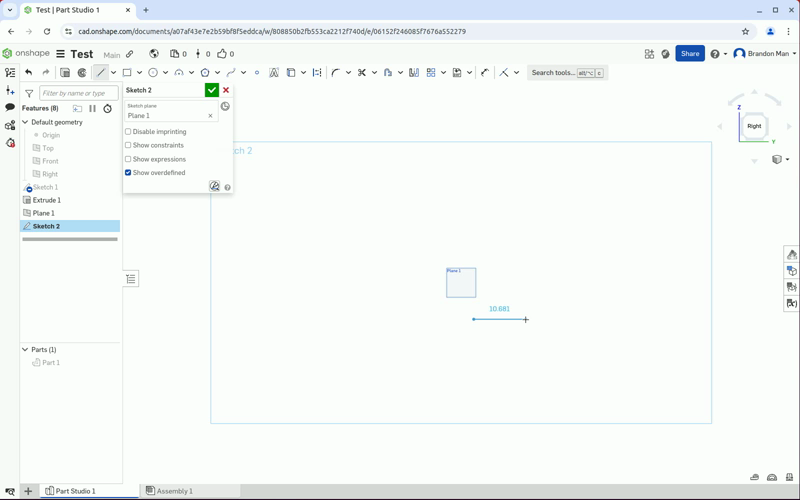
key_up(shift)
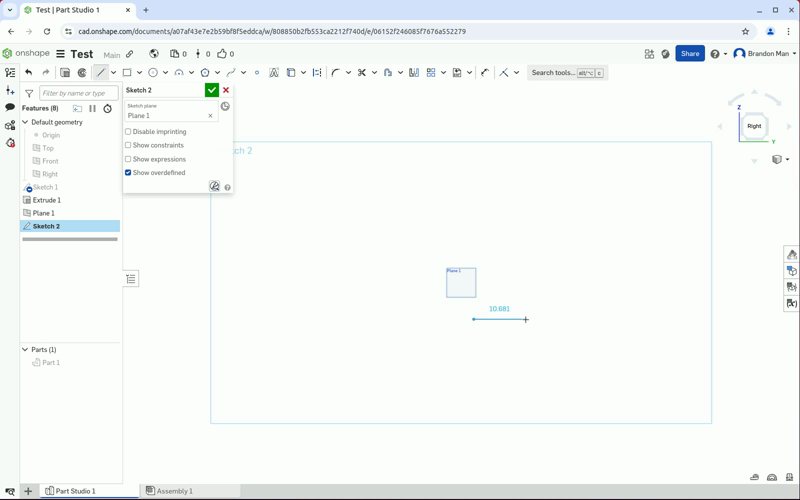
key_down(shift)
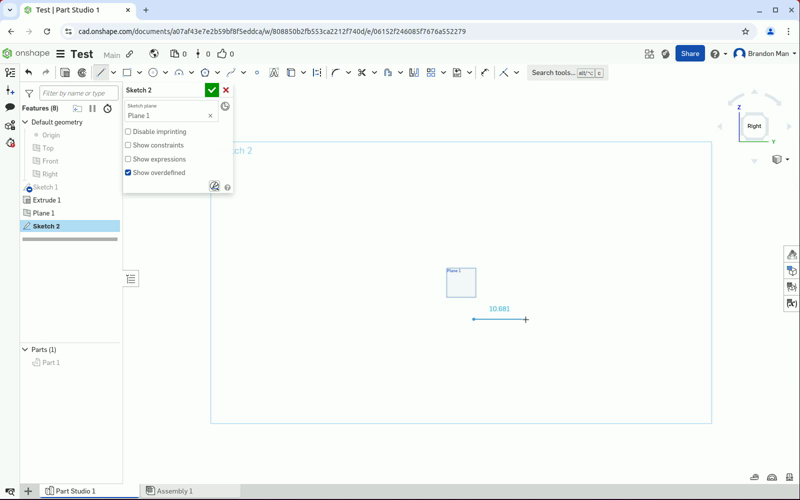
mouse_move(555, 319)
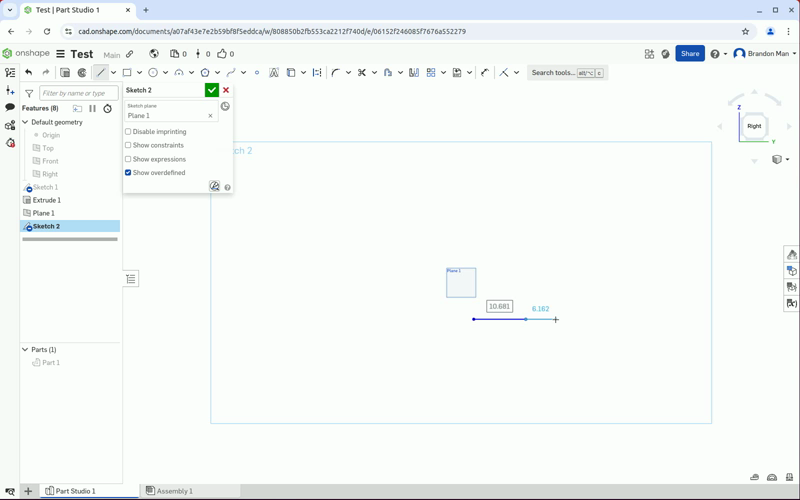
mouse_move(525, 306)
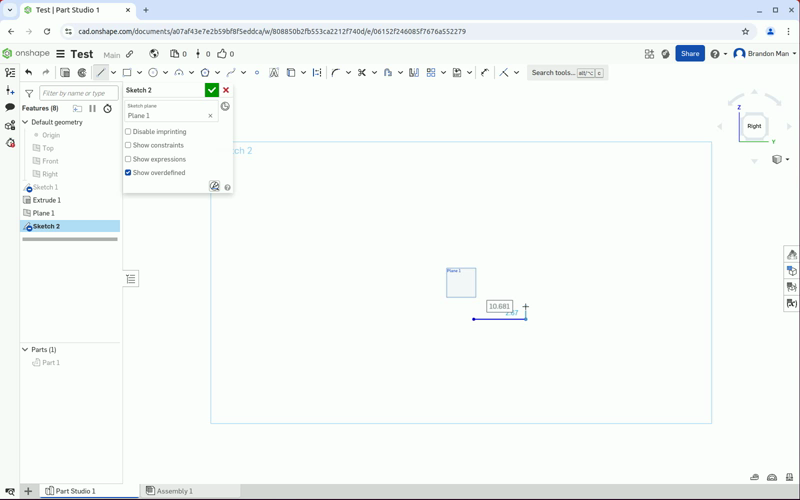
click(525, 306)
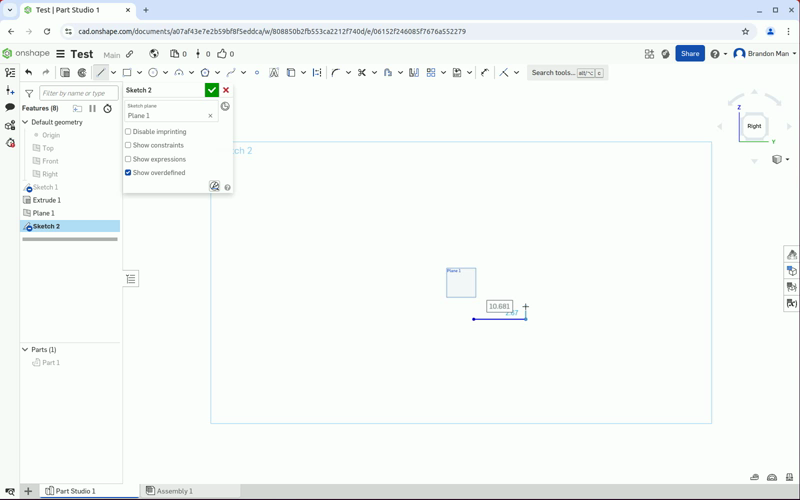
key_up(shift)
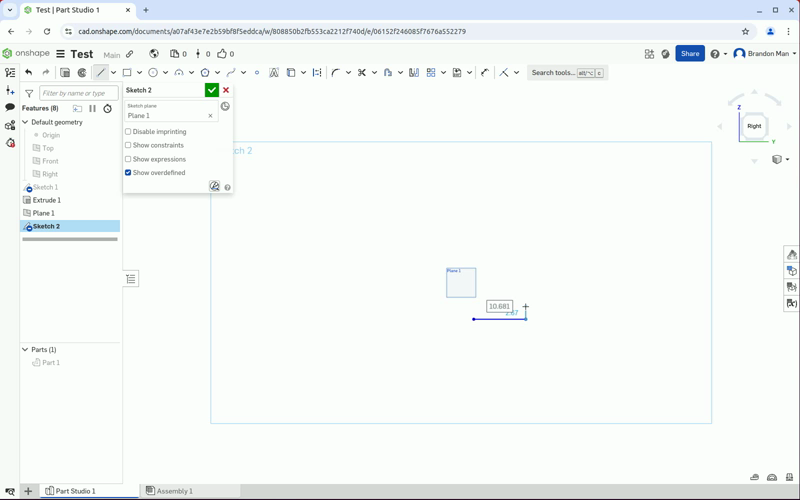
key_down(shift)
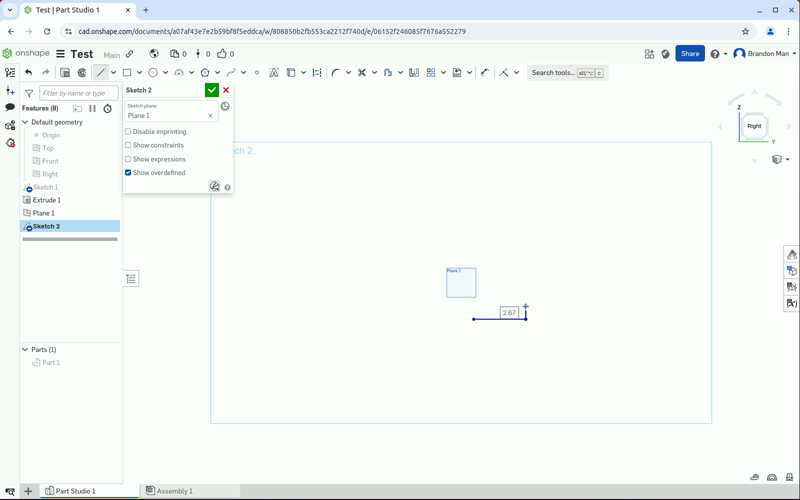
mouse_move(555, 306)
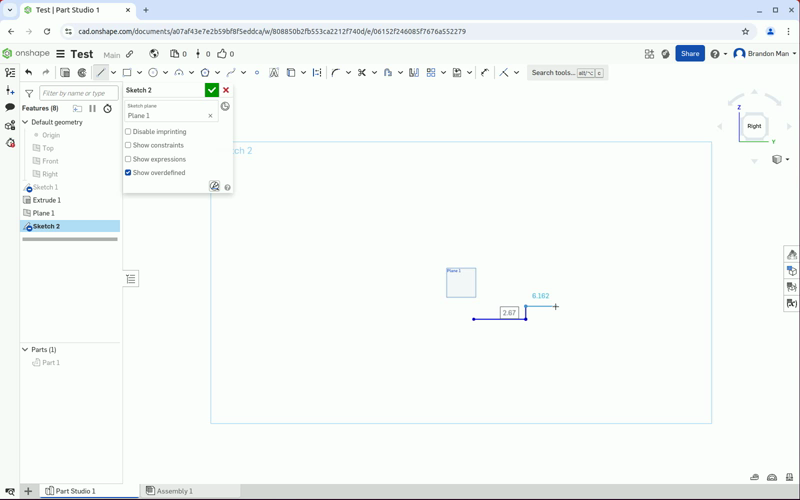
mouse_move(512, 306)
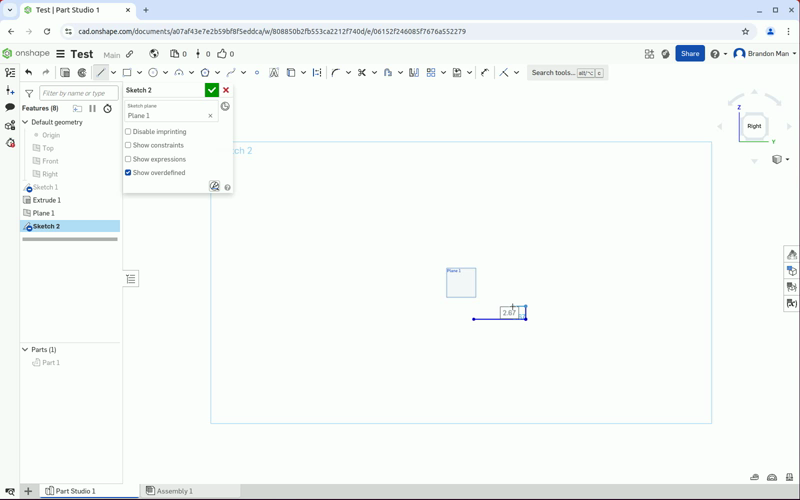
click(512, 306)
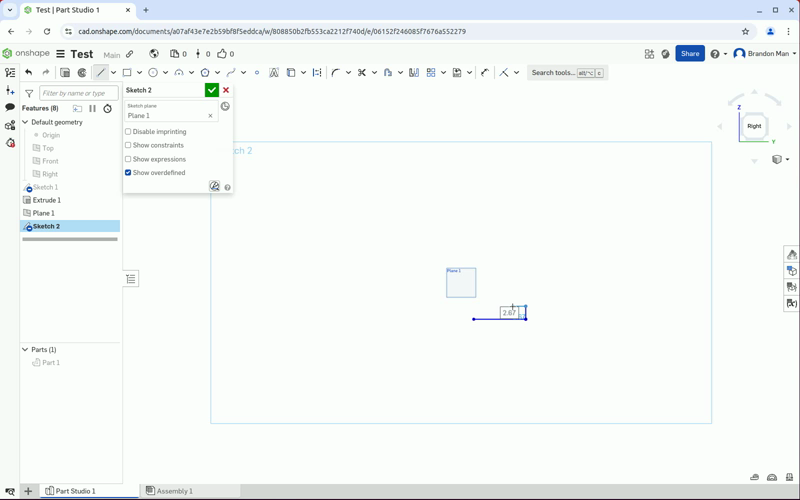
key_up(shift)
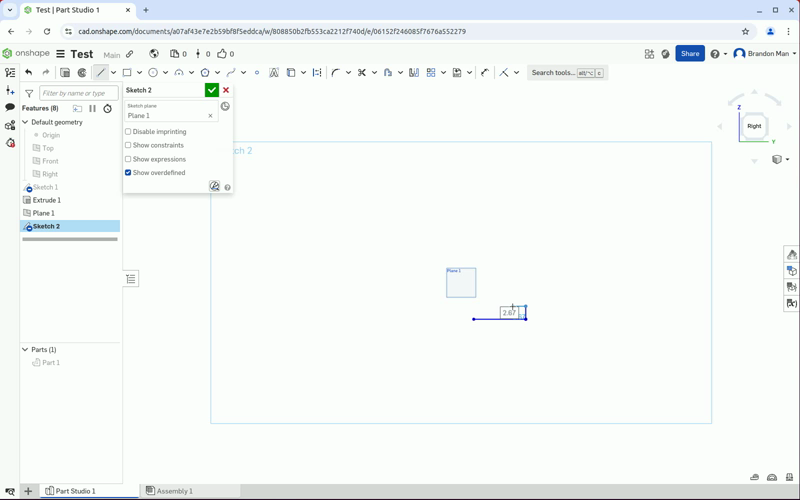
key_down(shift)
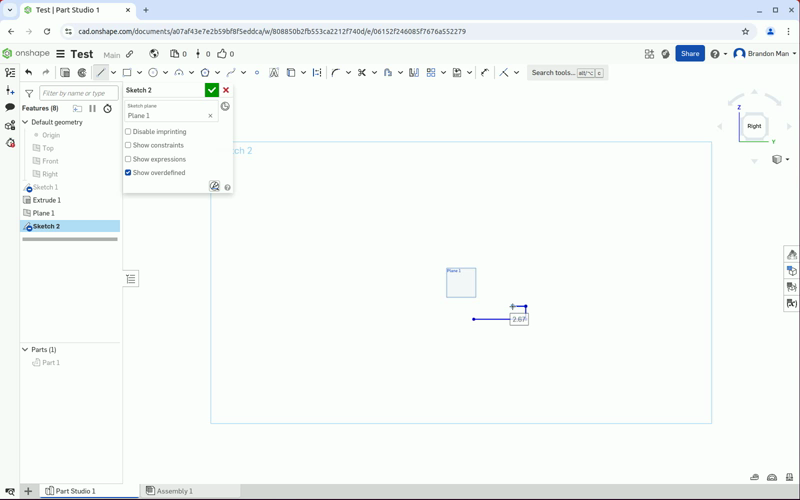
mouse_move(542, 306)
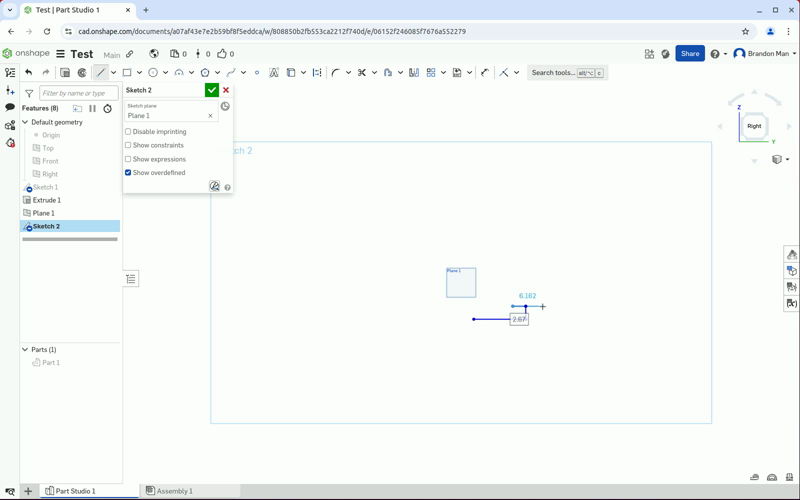
mouse_move(512, 292)
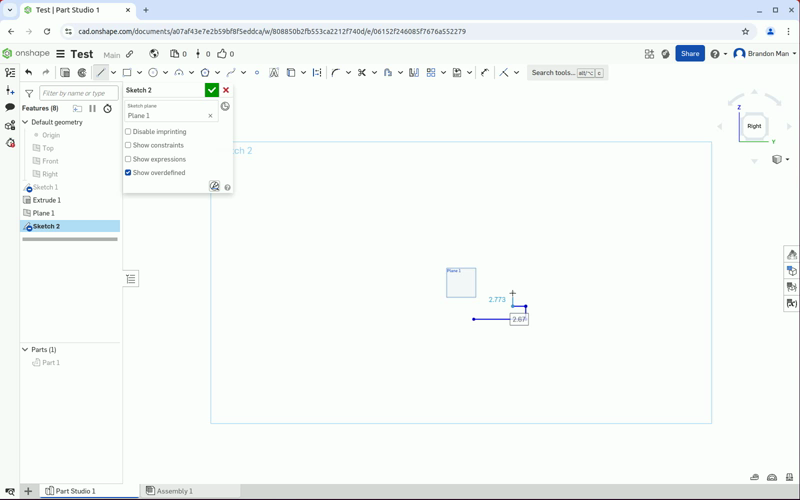
click(512, 292)
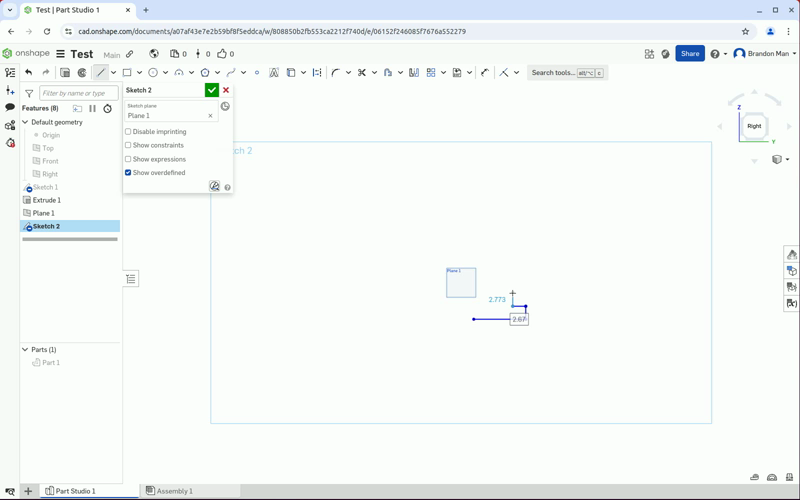
key_up(shift)
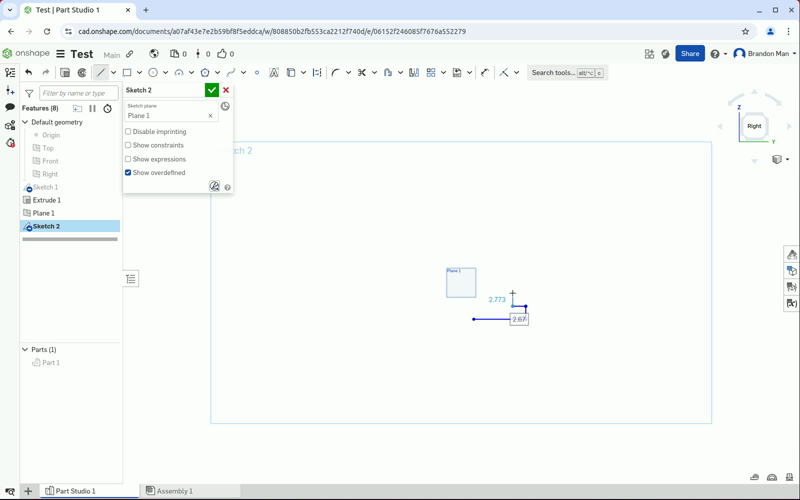
key_down(shift)
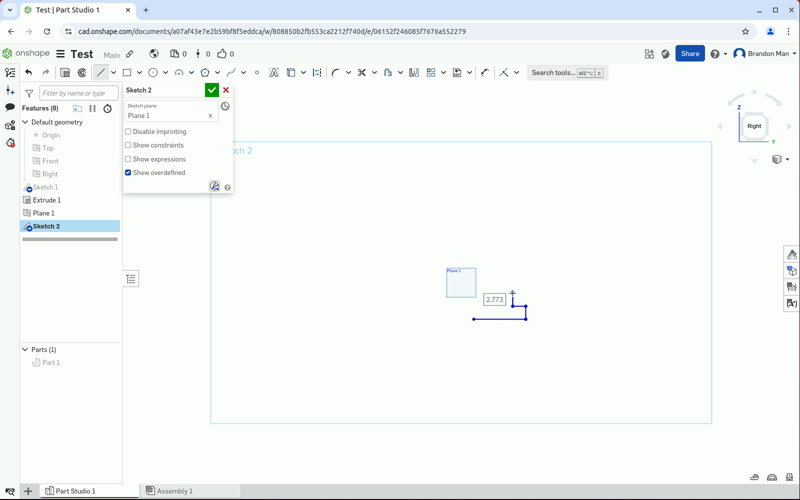
mouse_move(542, 292)
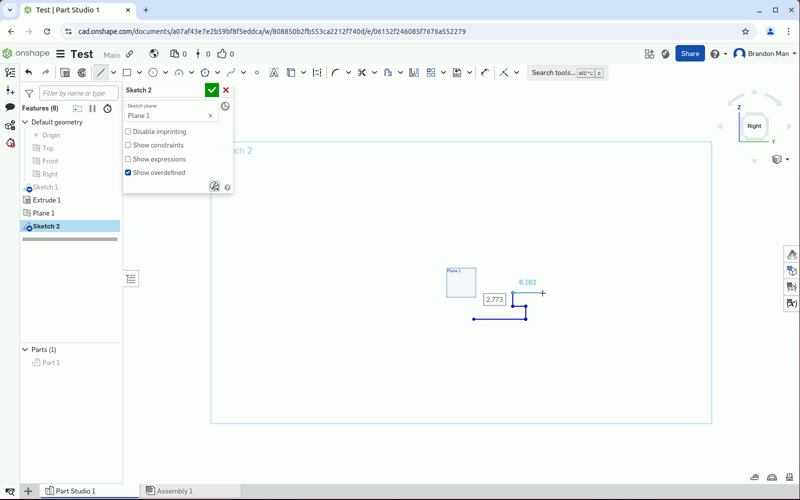
mouse_move(486, 292)
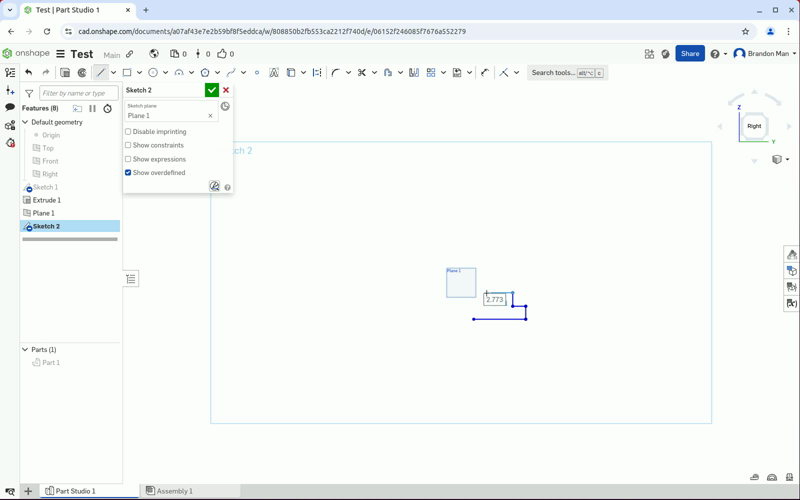
click(486, 292)
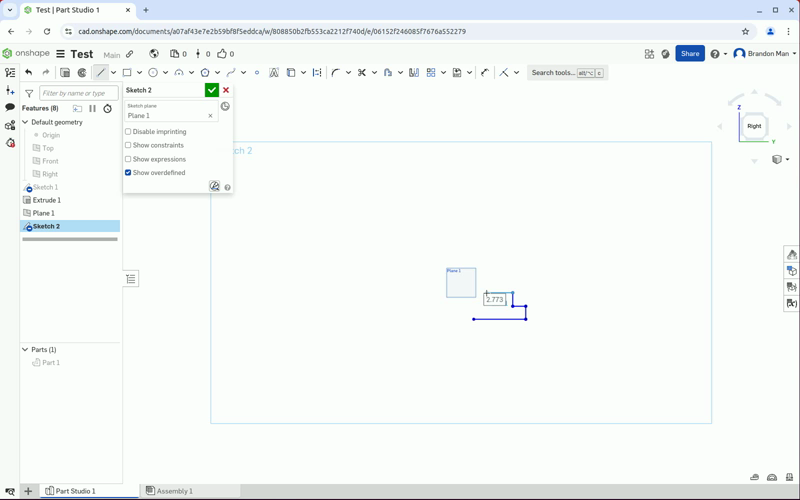
key_up(shift)
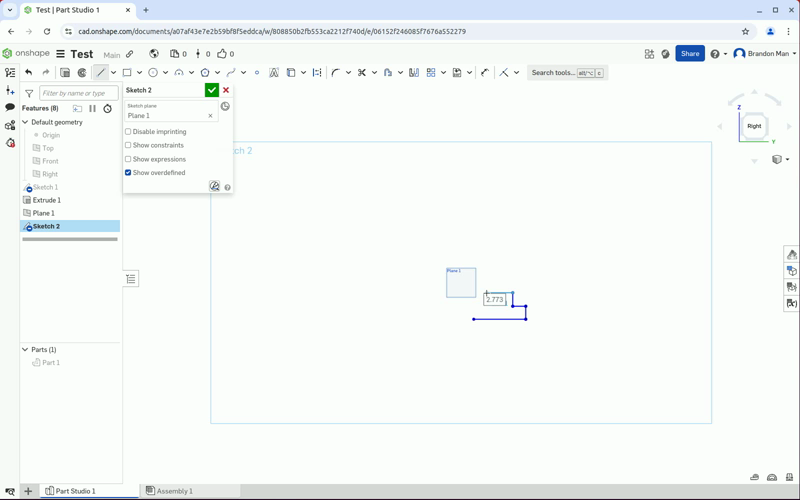
key_down(shift)
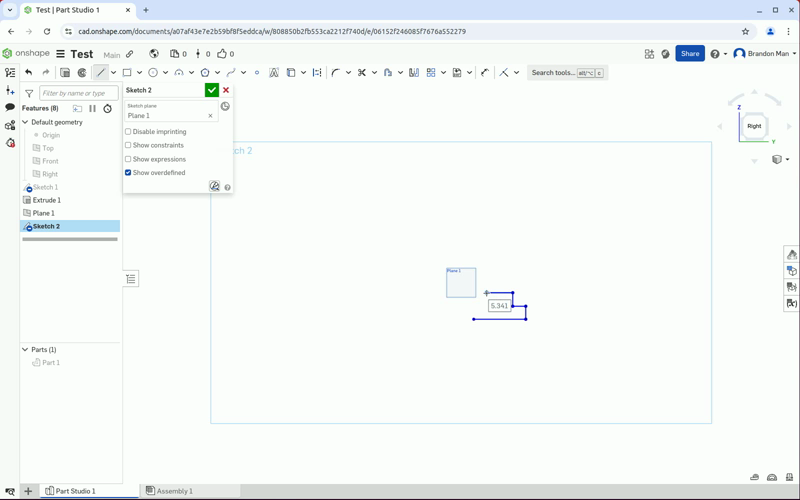
mouse_move(516, 292)
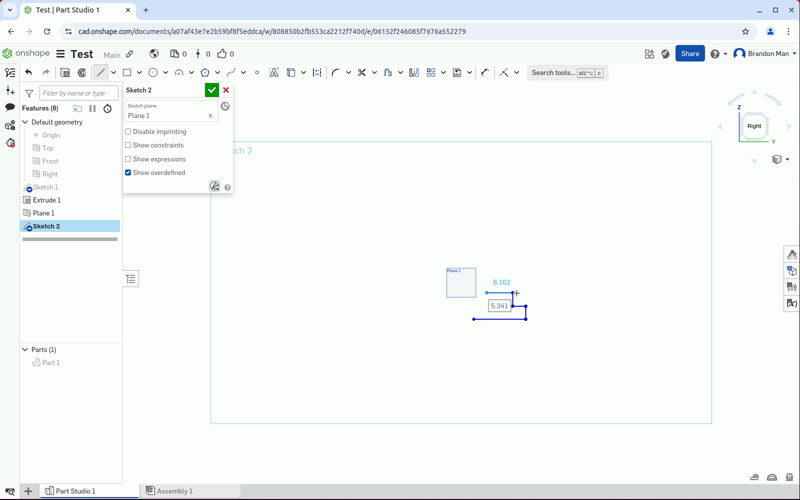
mouse_move(486, 306)
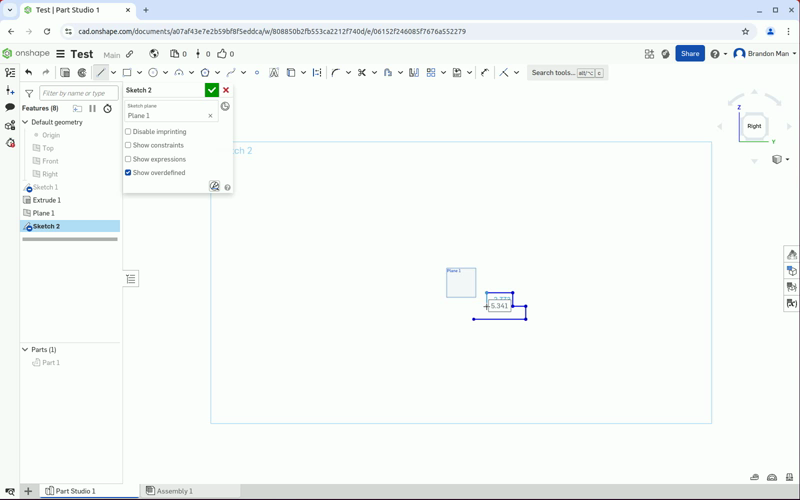
click(486, 306)
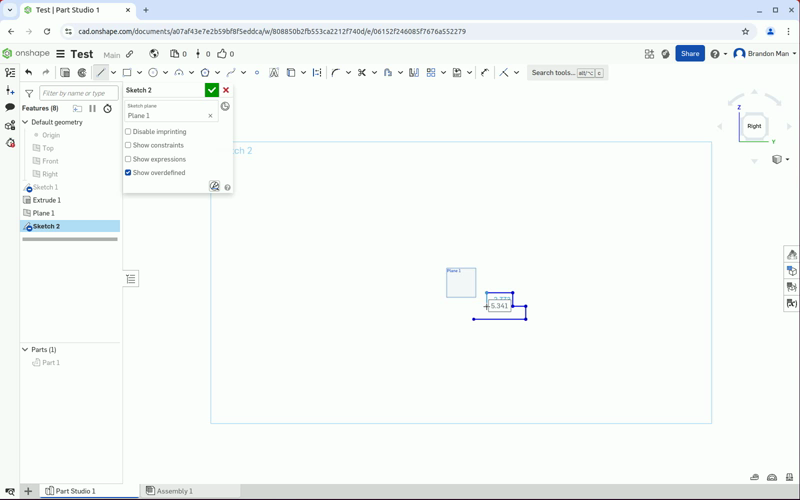
key_up(shift)
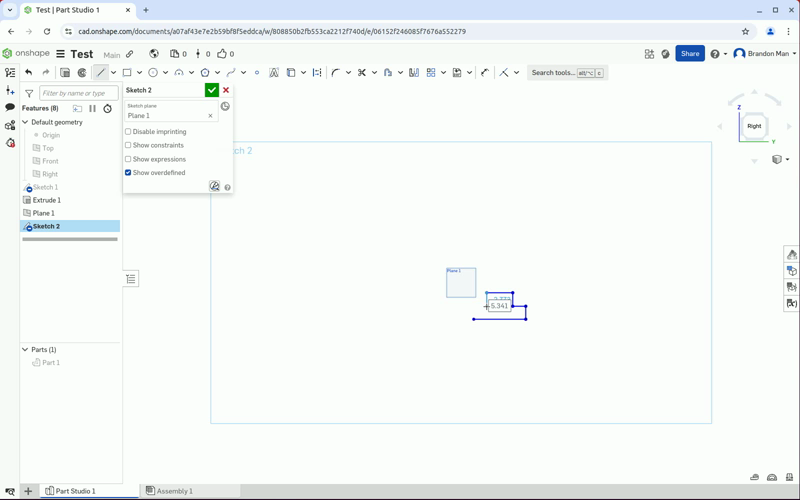
key_down(shift)
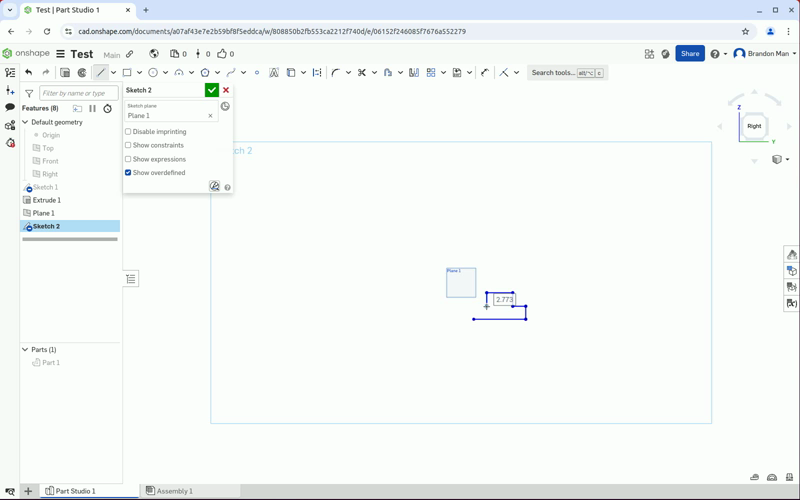
mouse_move(516, 306)
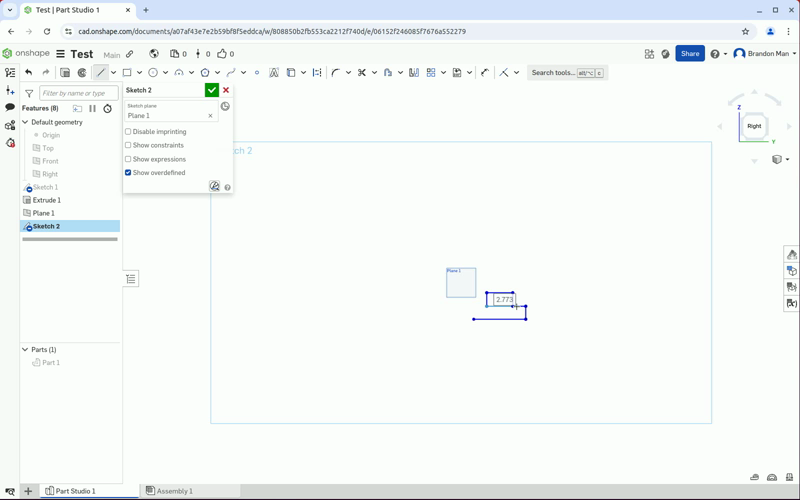
mouse_move(473, 306)
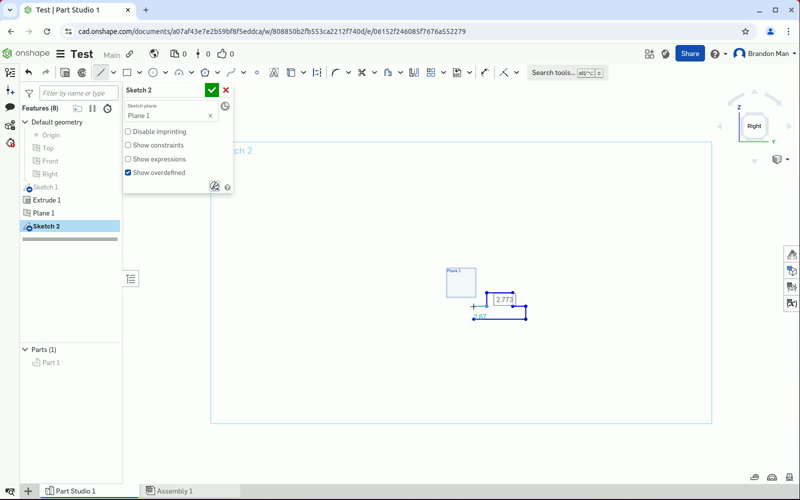
click(473, 306)
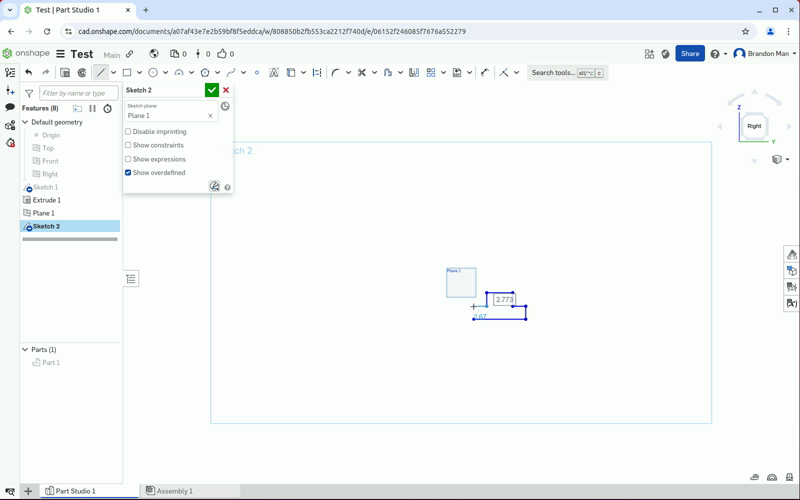
key_up(shift)
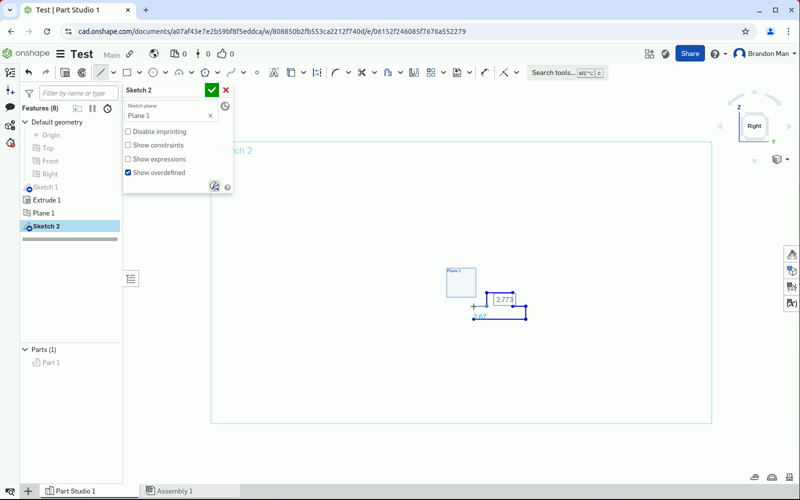
mouse_move(503, 306)
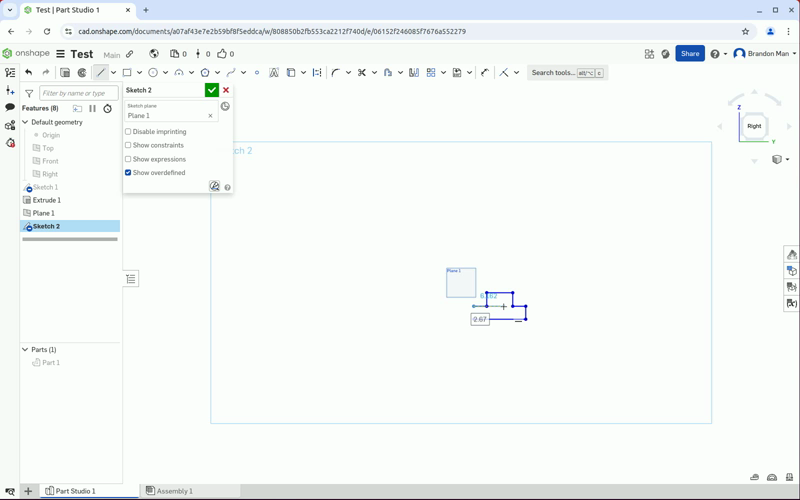
key_down(shift)
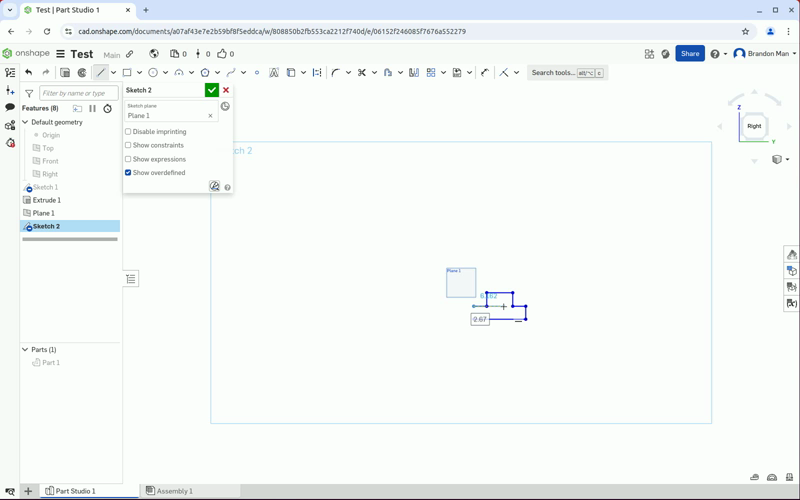
mouse_move(473, 319)
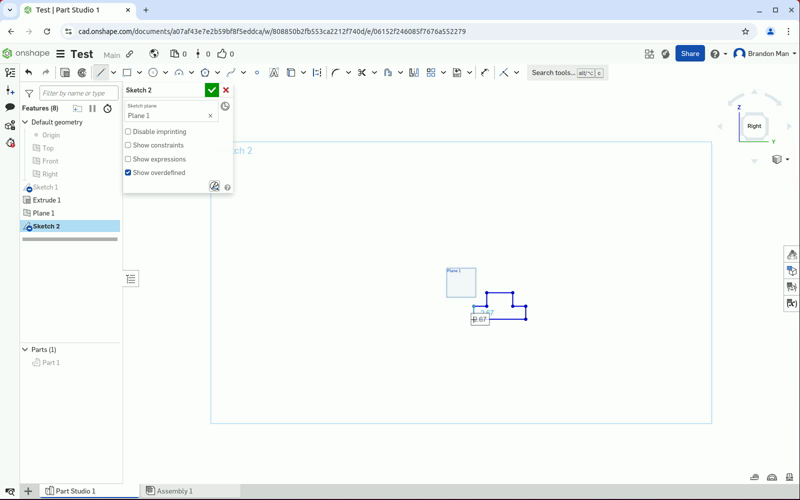
key_up(shift)
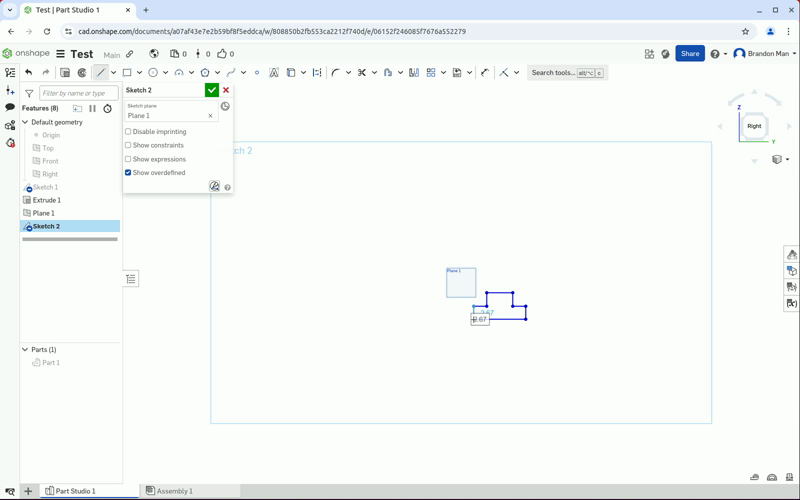
click(473, 319)
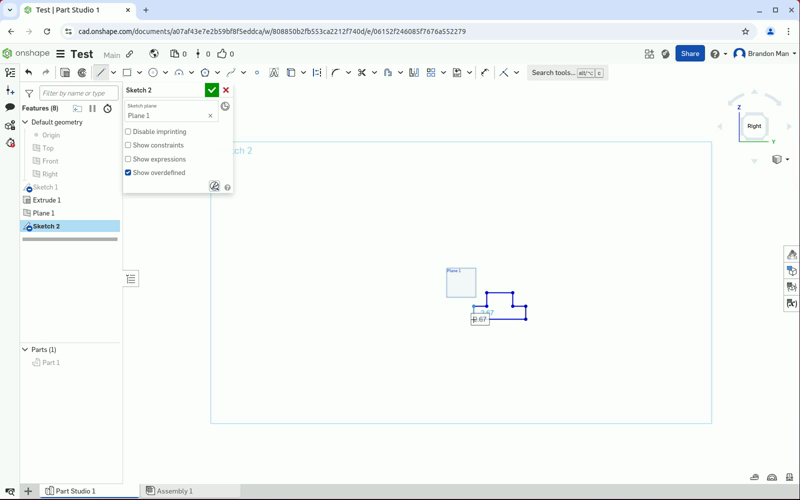
key(esc)
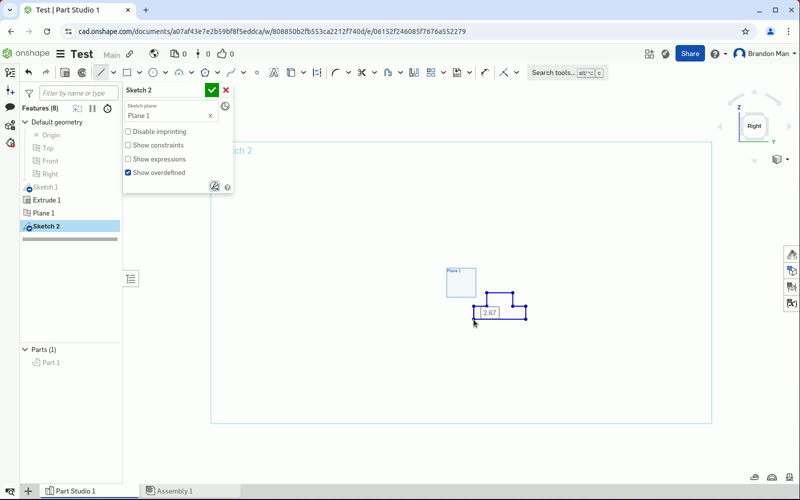
mouse_move(491, 317)
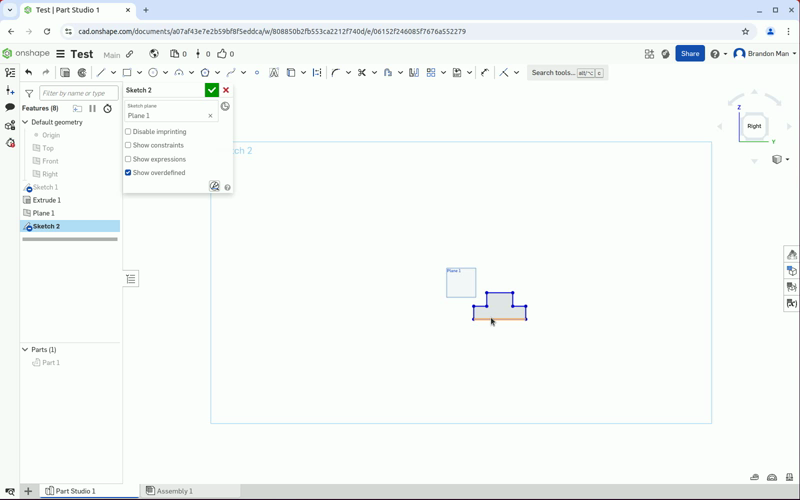
scroll(6)
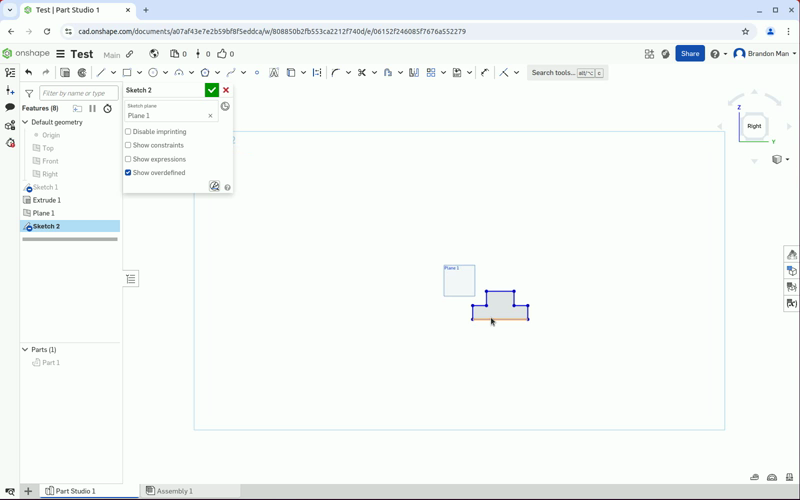
scroll(6)
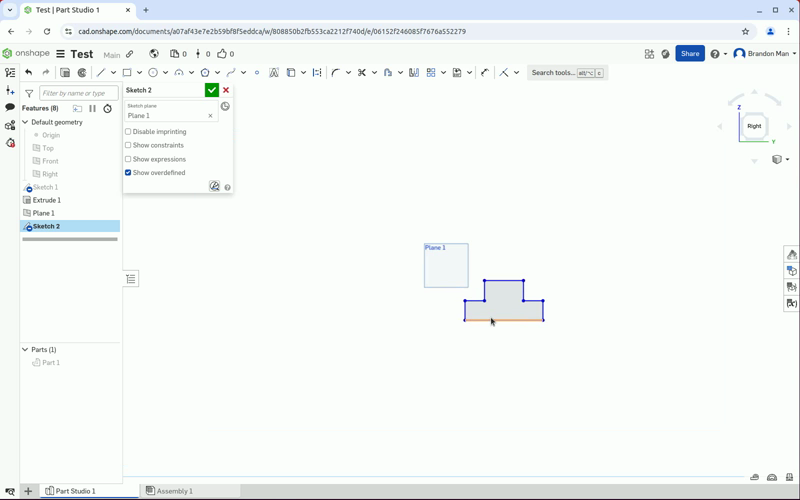
scroll(6)
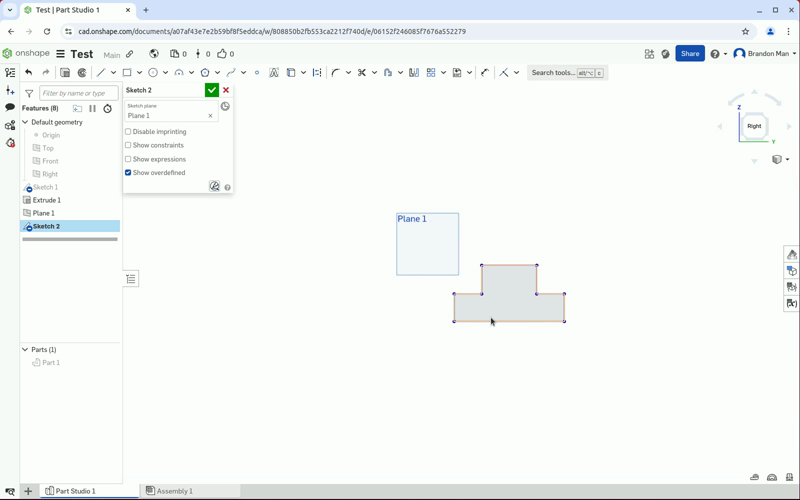
scroll(6)
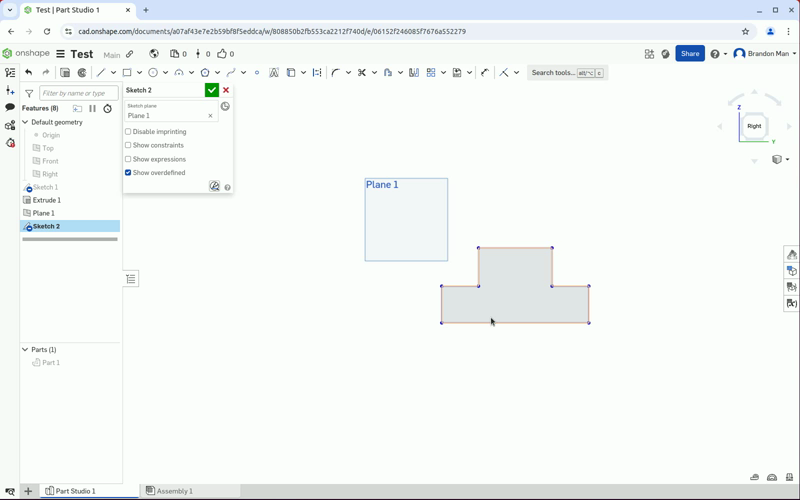
scroll(6)
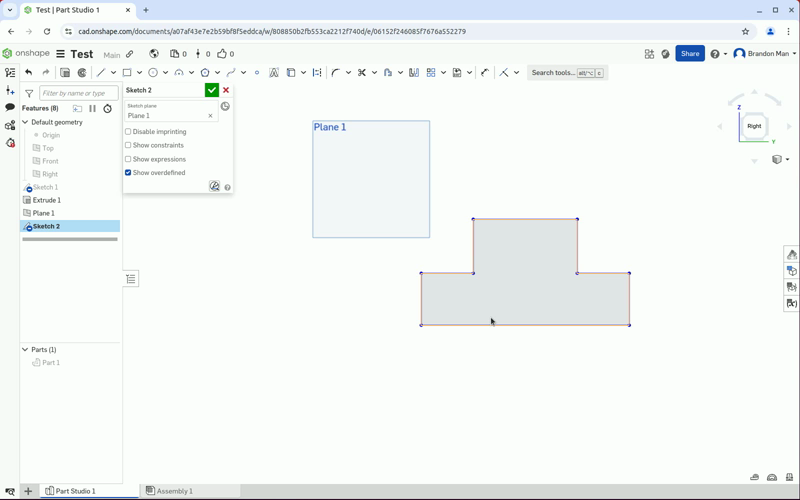
scroll(6)
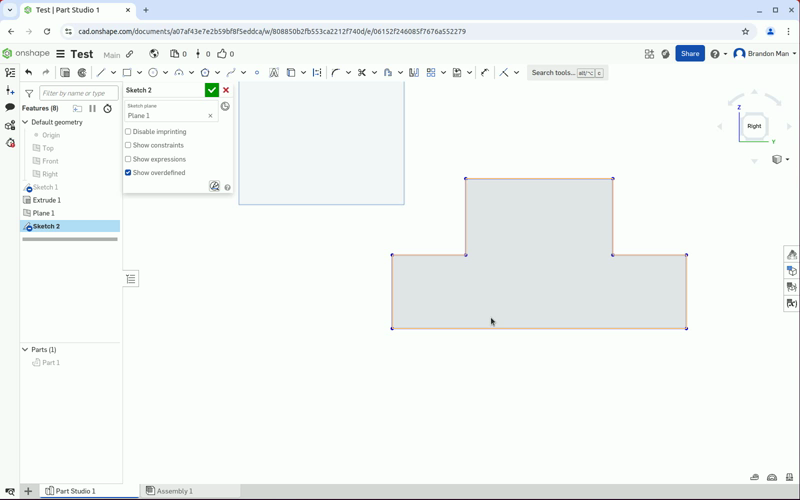
scroll(6)
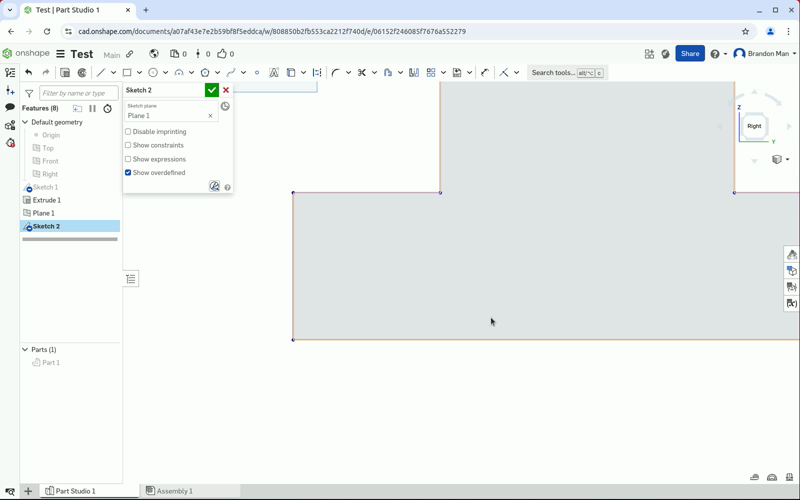
click(491, 317)
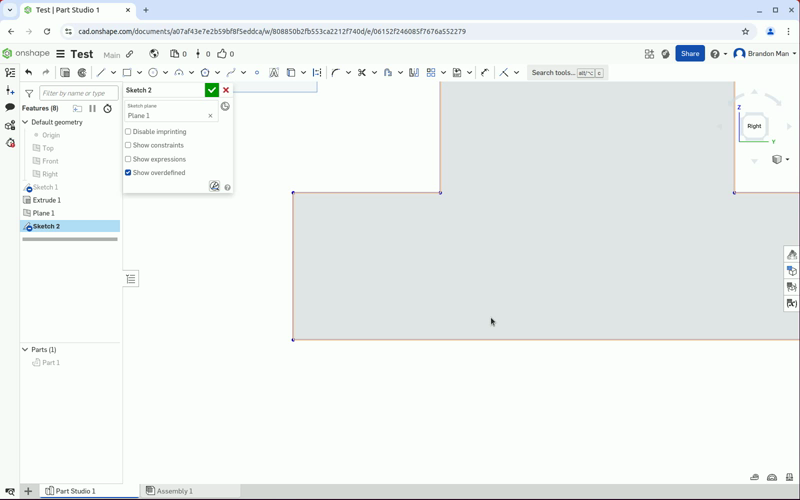
scroll(-6)
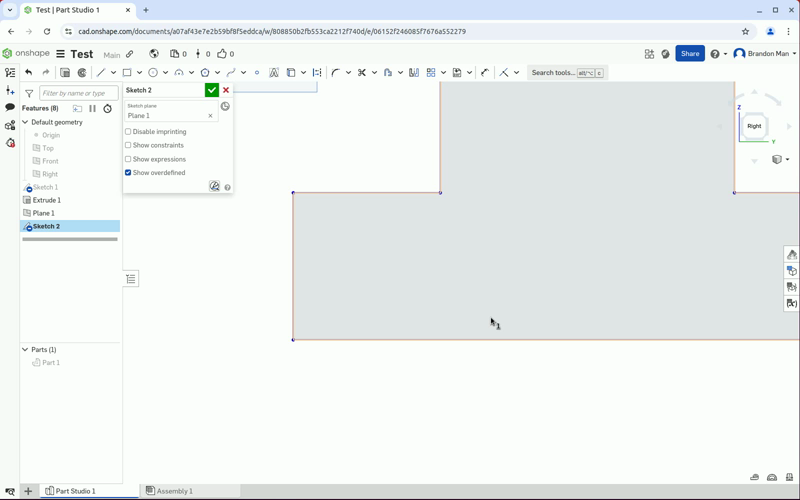
scroll(-6)
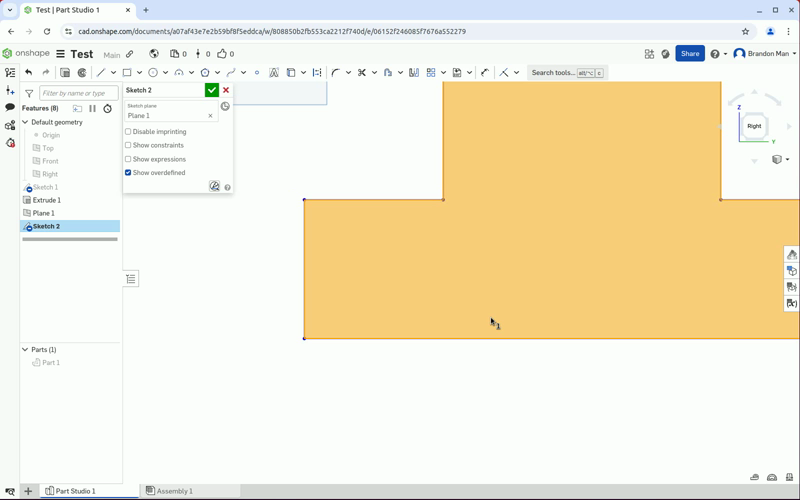
scroll(-6)
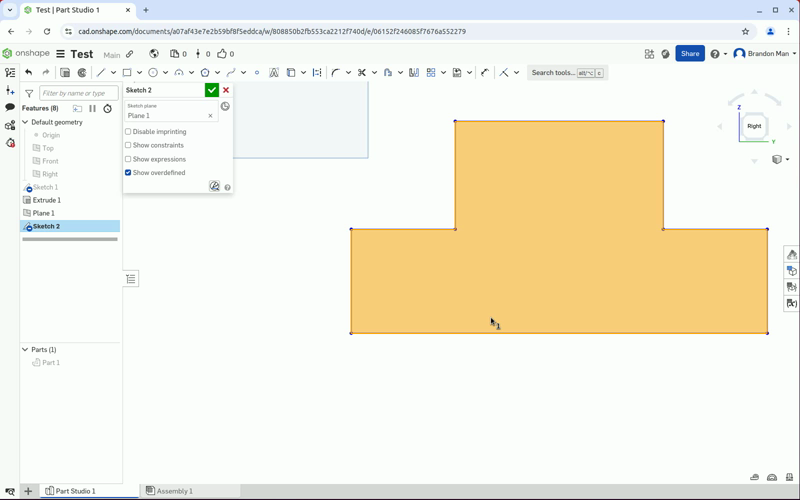
scroll(-6)
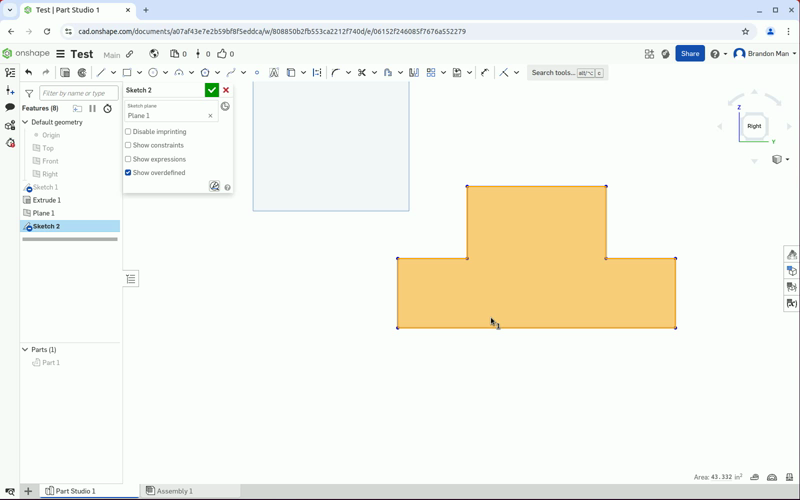
scroll(-6)
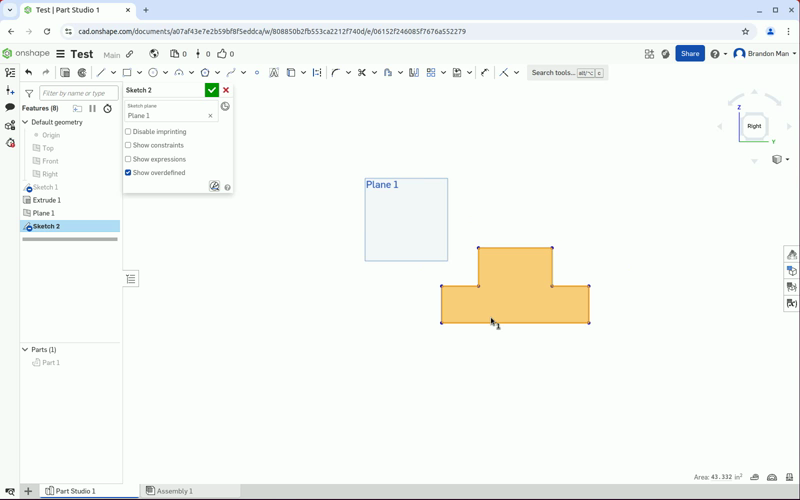
scroll(-6)
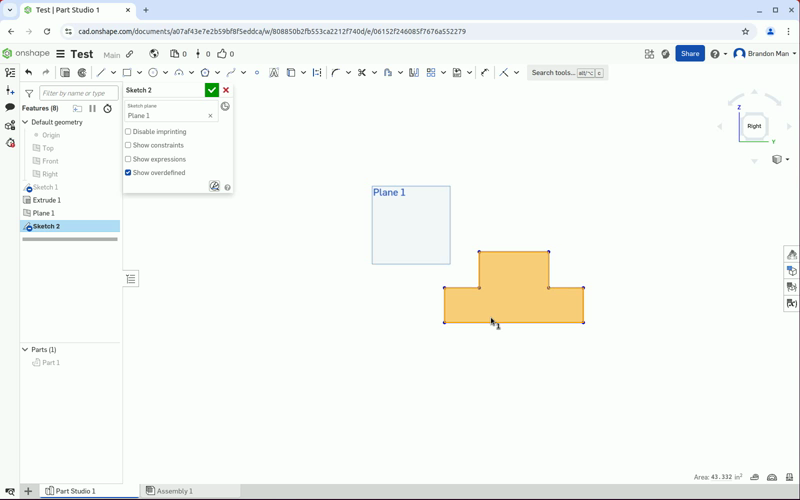
scroll(-6)
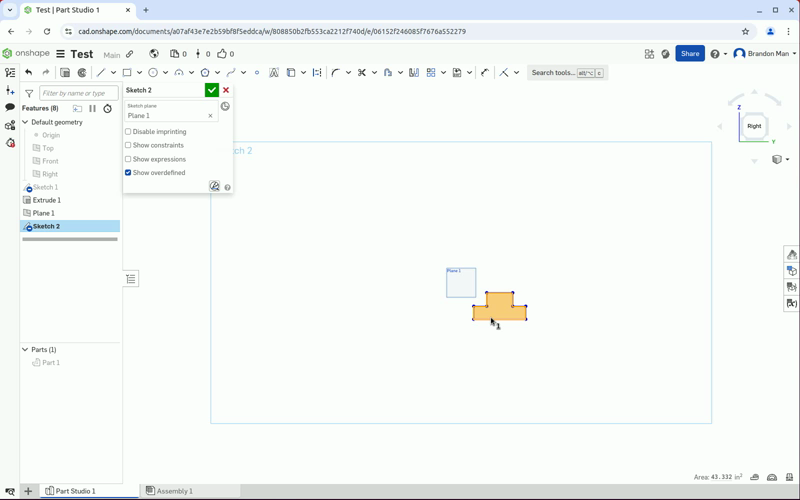
mouse_move(73, 352)
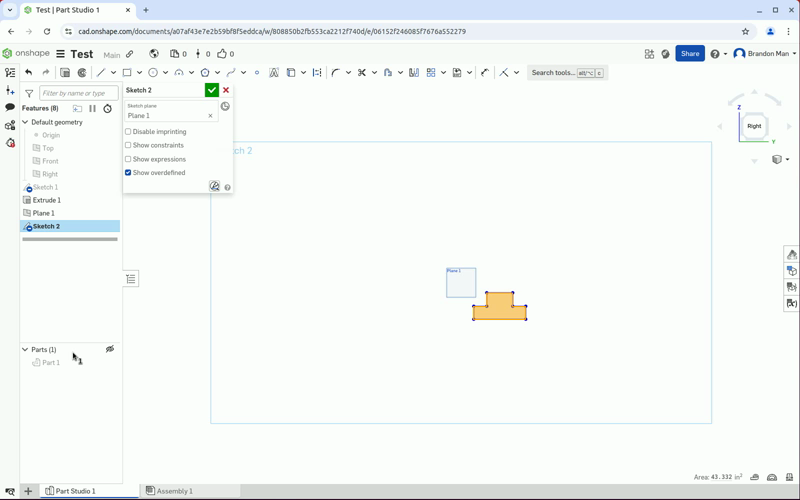
key(shift+y)
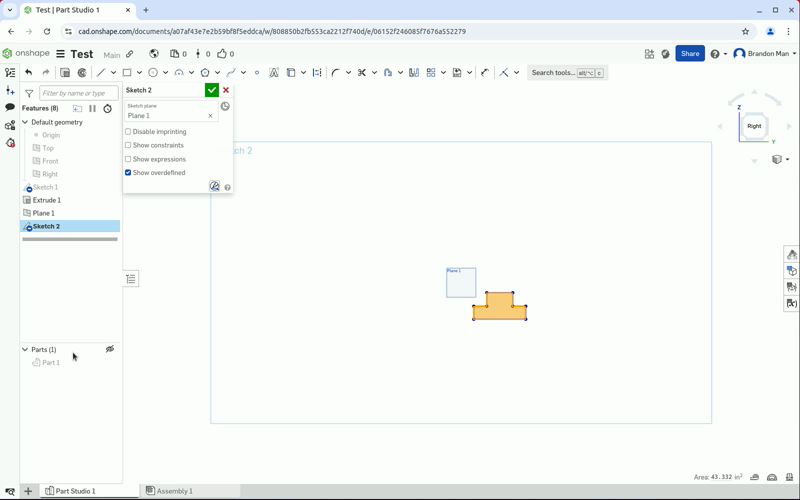
key(shift+e)
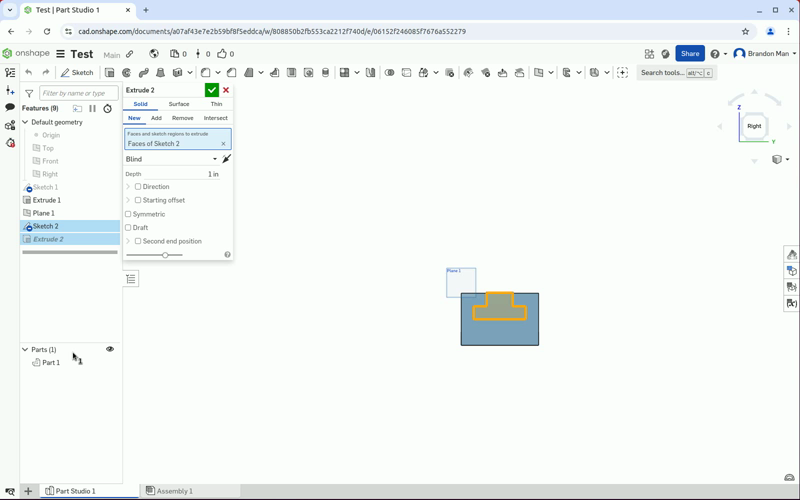
mouse_move(143, 106)
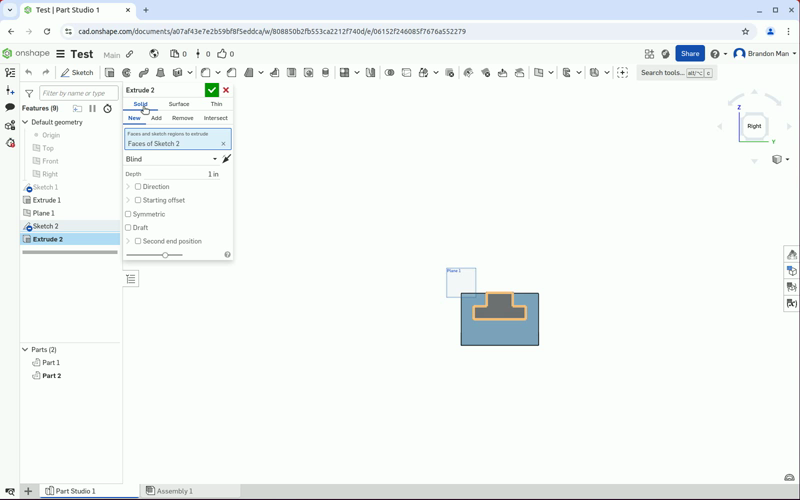
click(143, 106)
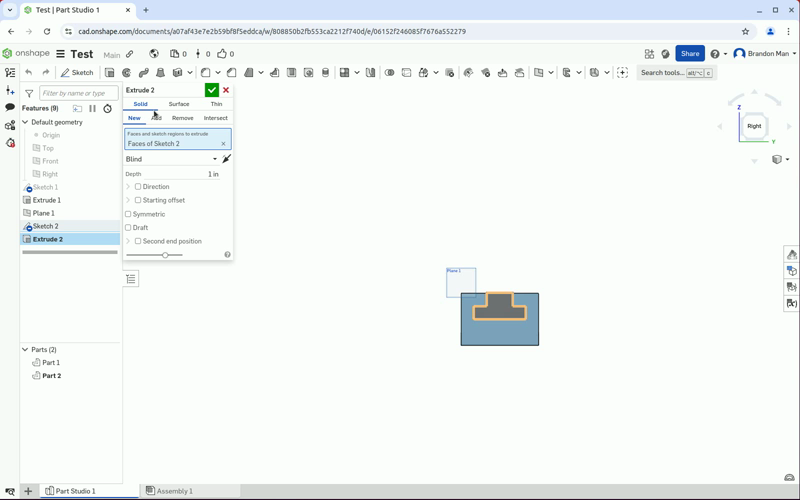
mouse_move(186, 120)
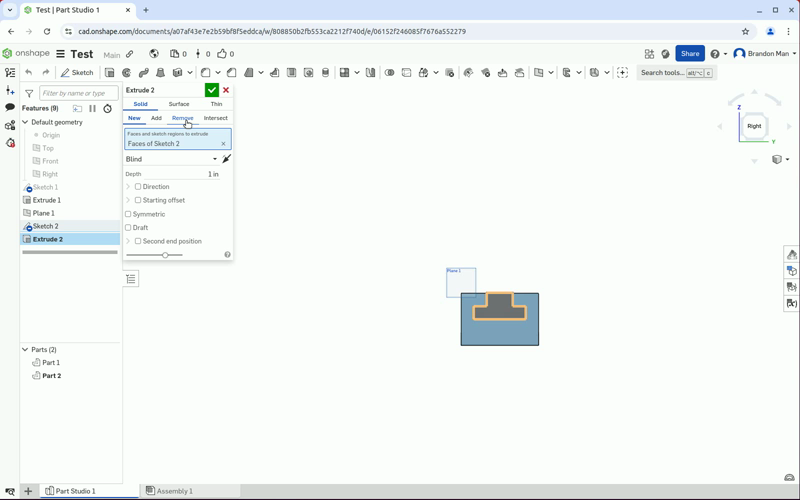
click(186, 120)
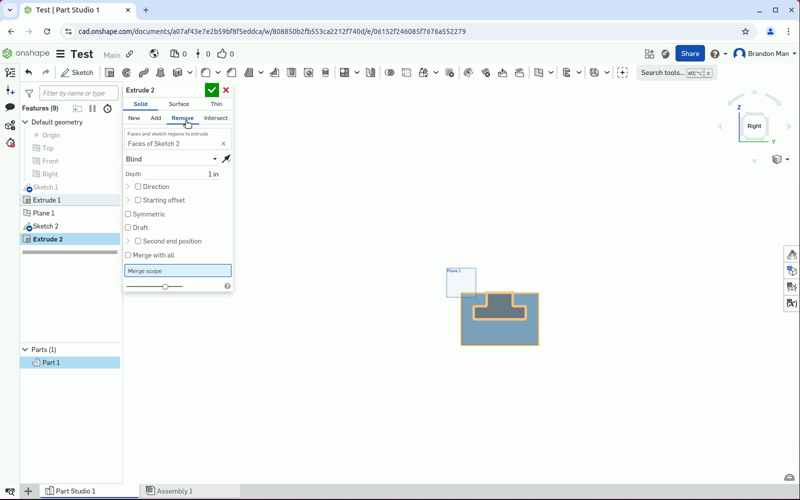
key(tab, 4)
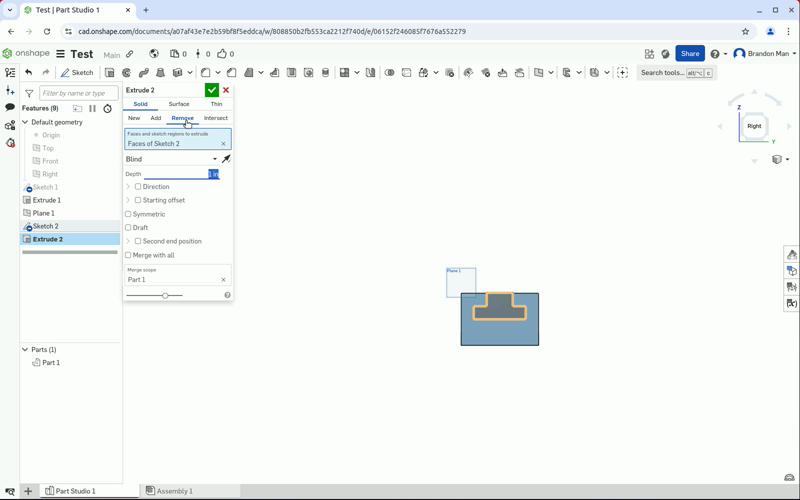
text(30.811)
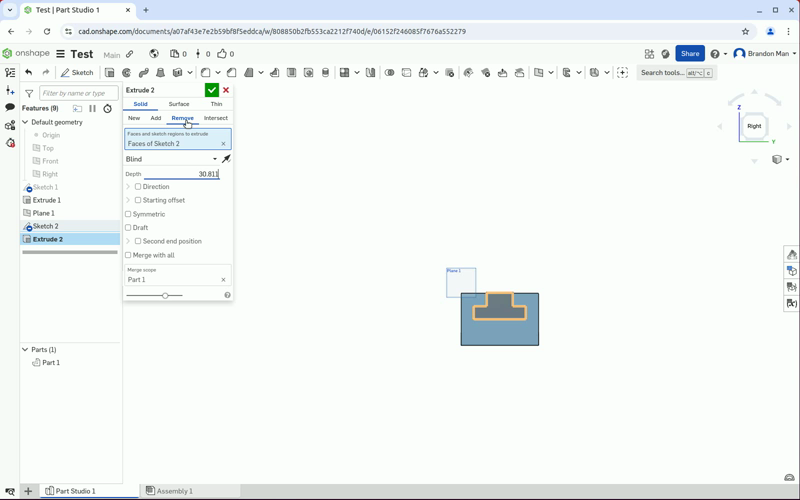
key(tab, 6)
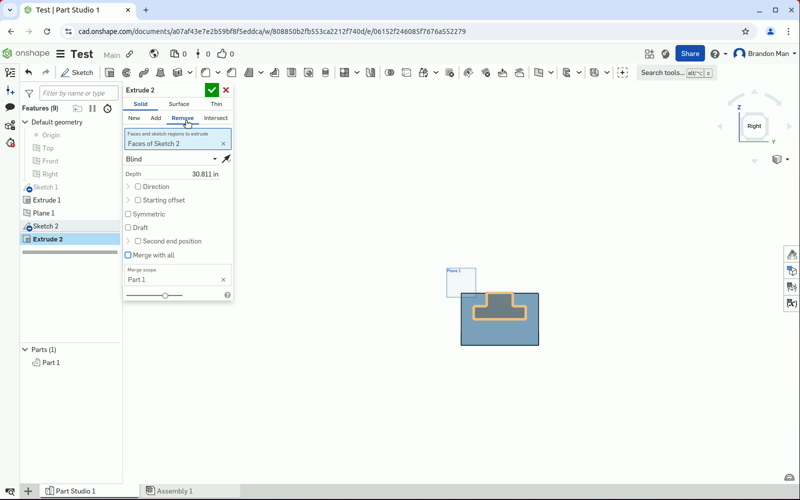
key(space)
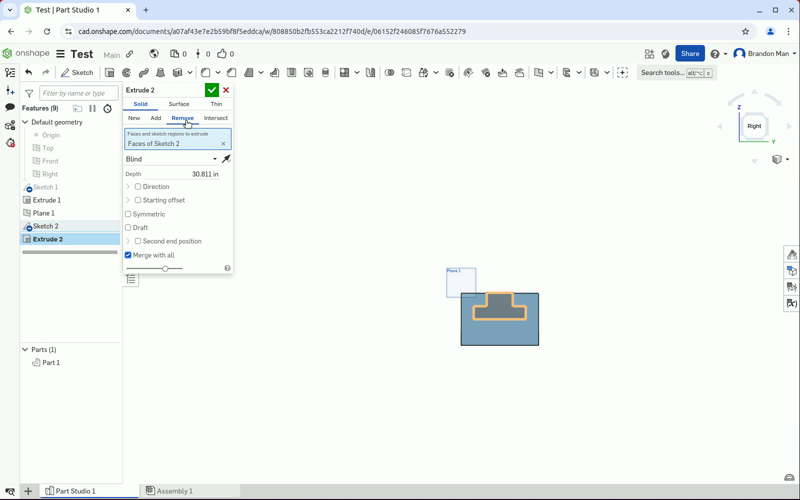
key(enter)
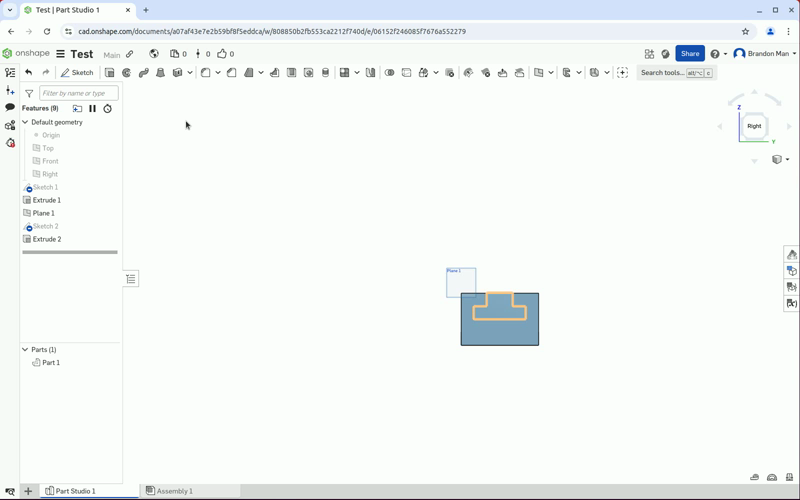
key(shift+h)
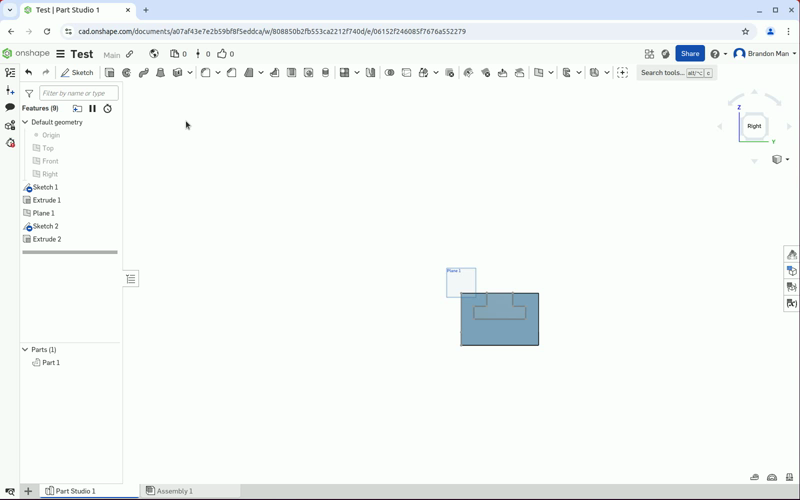
key(shift+h)
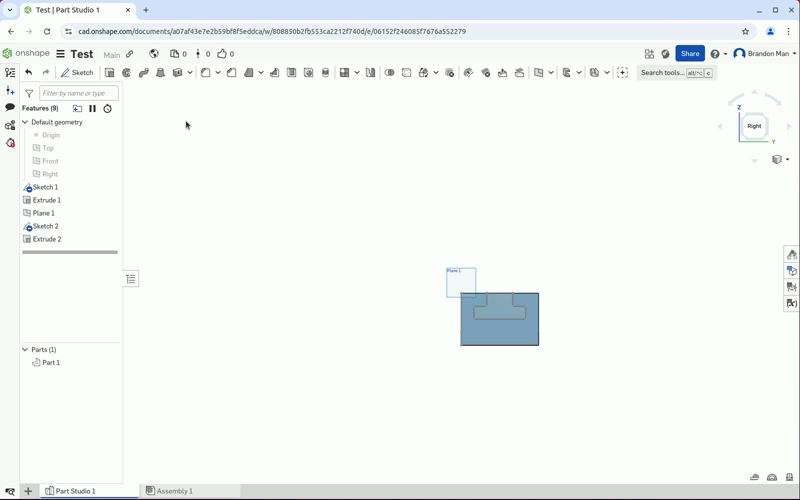
key(shift+7)
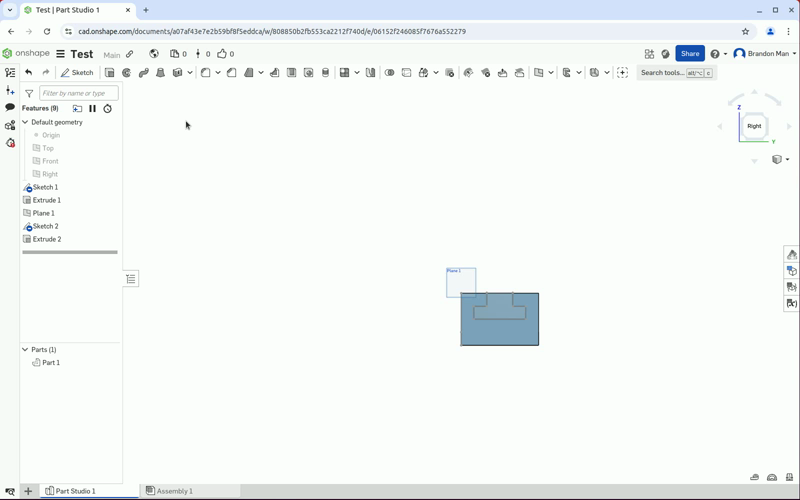
key(right, 2)
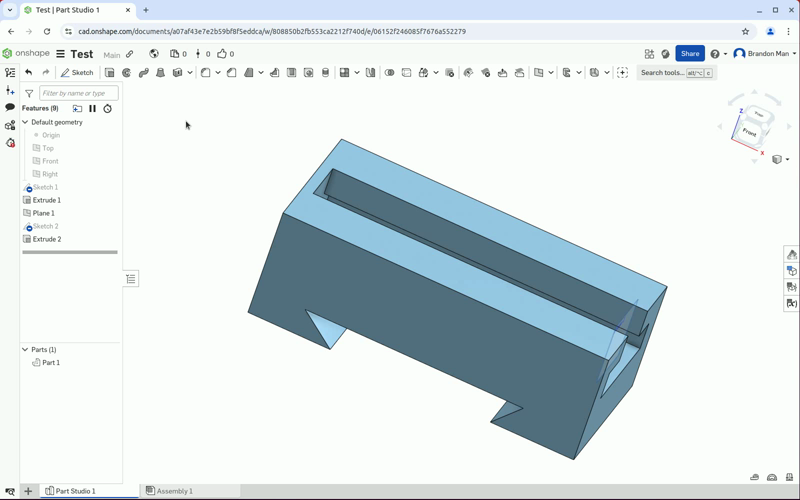
key(down, 2)
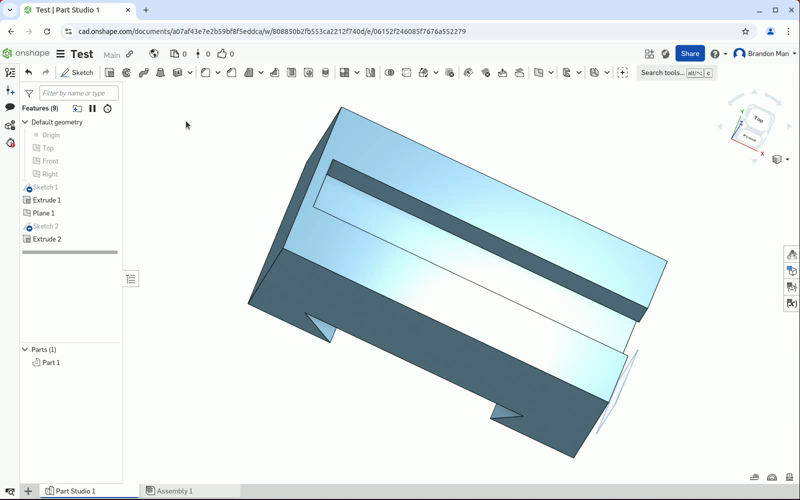
key(up, 2)
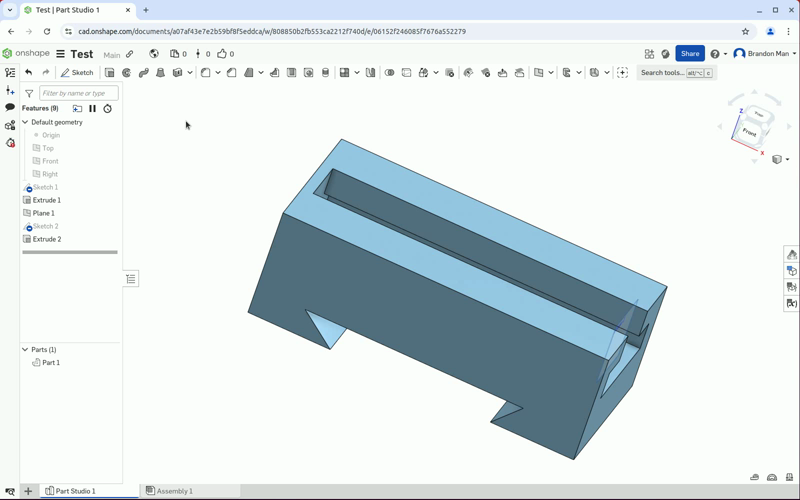
key(left, 2)
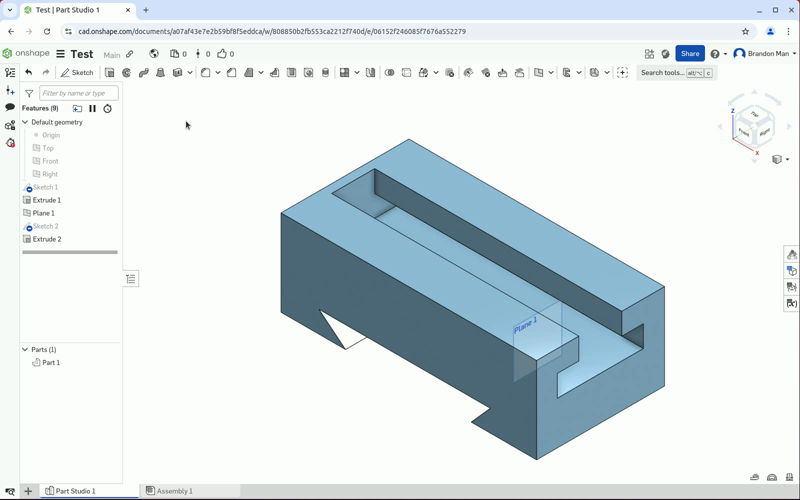
mouse_move(73, 189)
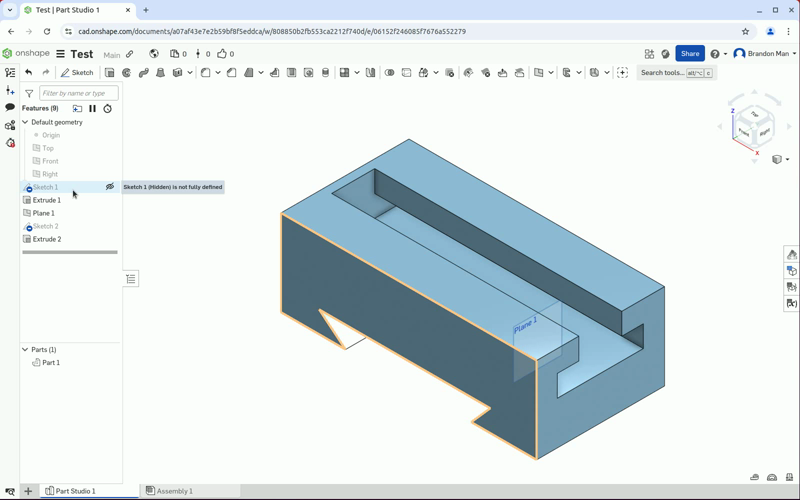
click(73, 189)